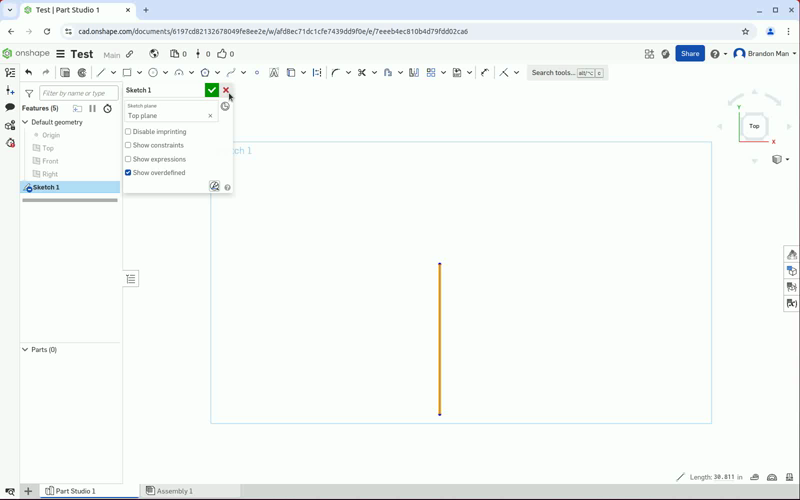
key(shift+h)
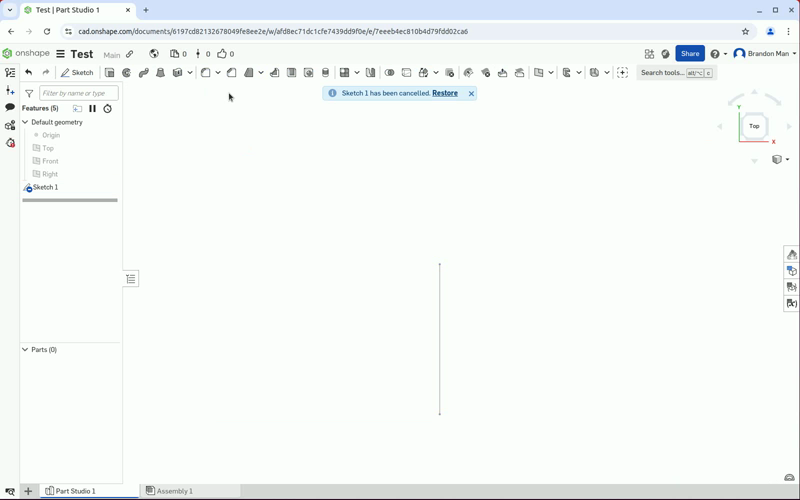
key(shift+s)
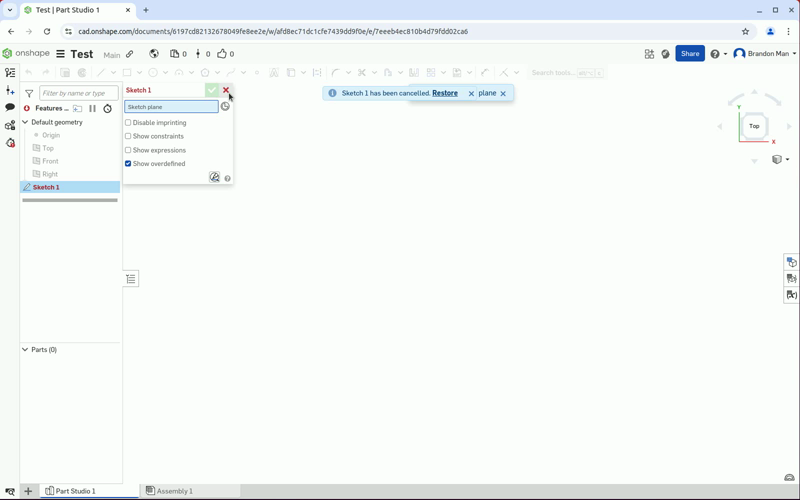
mouse_move(73, 150)
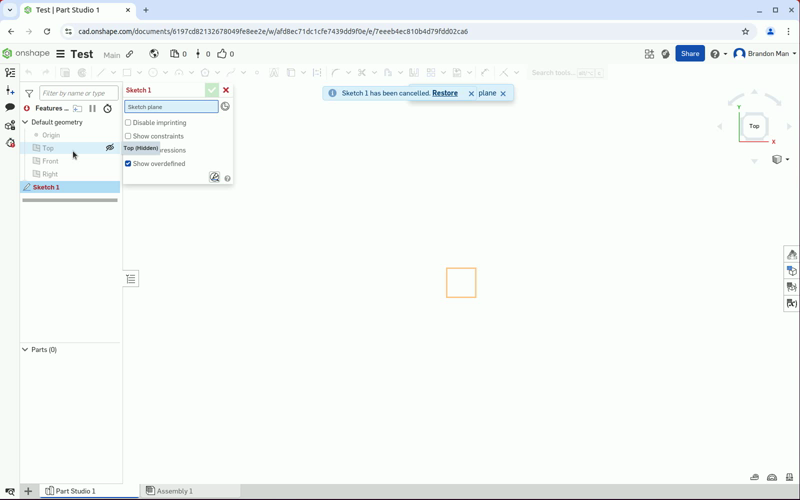
click(73, 150)
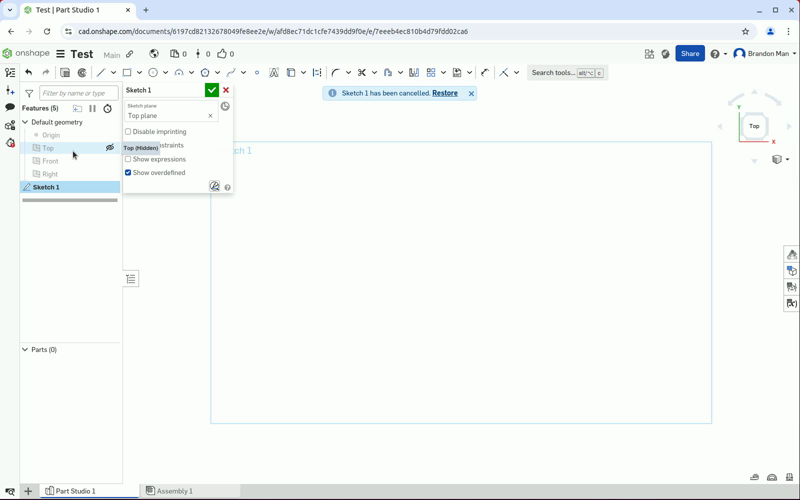
mouse_move(73, 352)
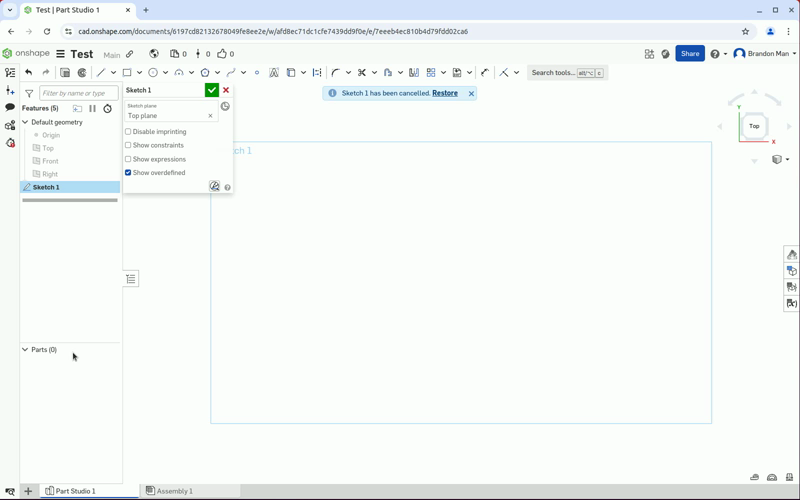
key(y)
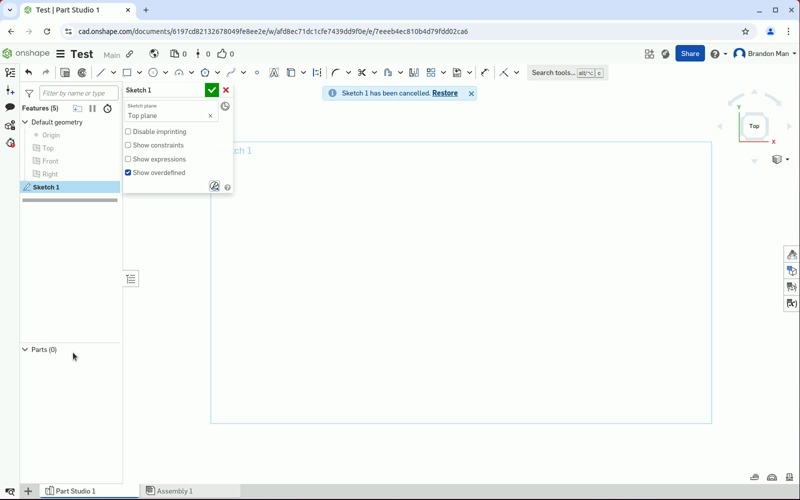
key(c)
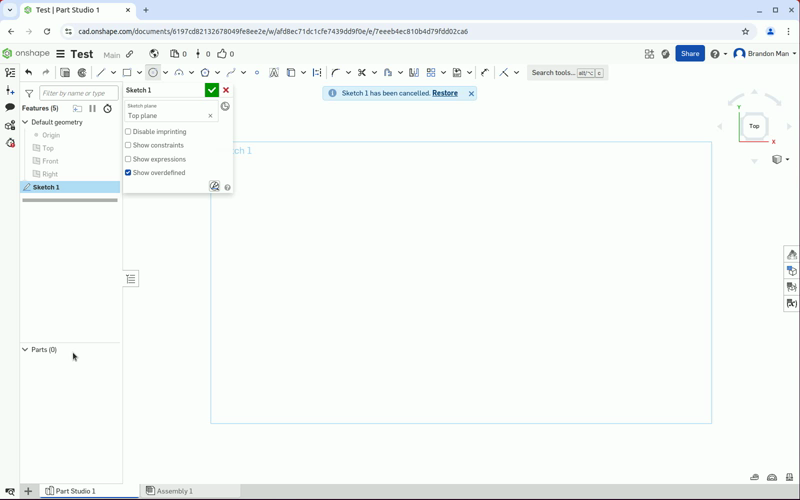
key_down(shift)
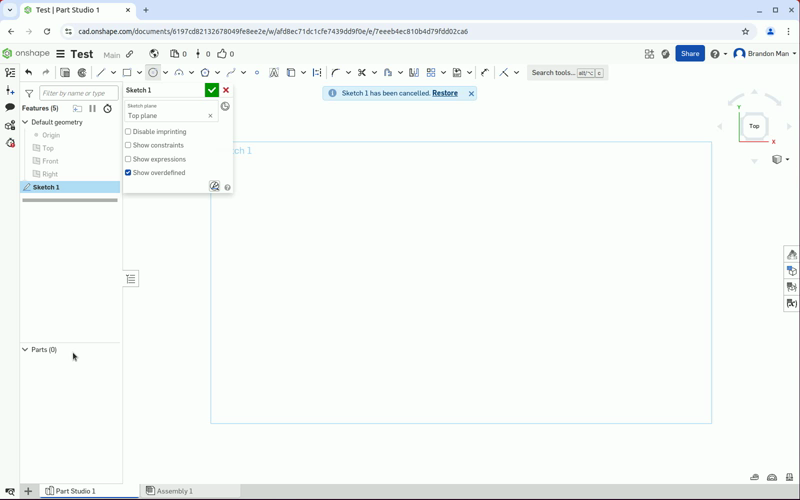
mouse_move(461, 282)
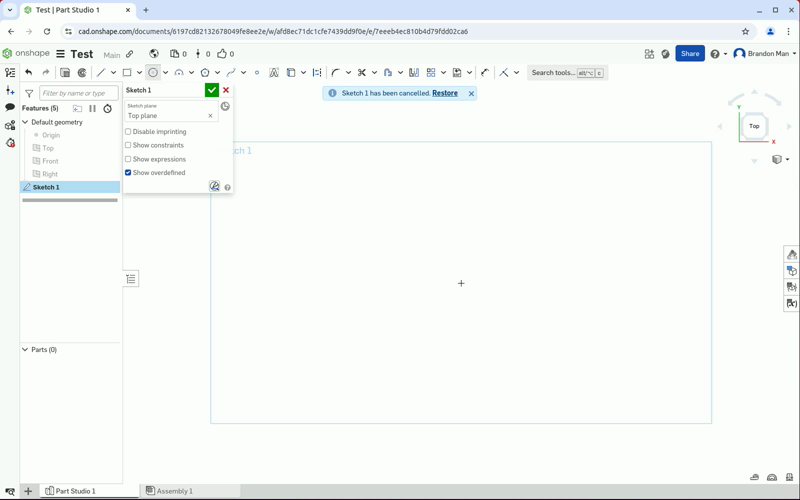
click(461, 282)
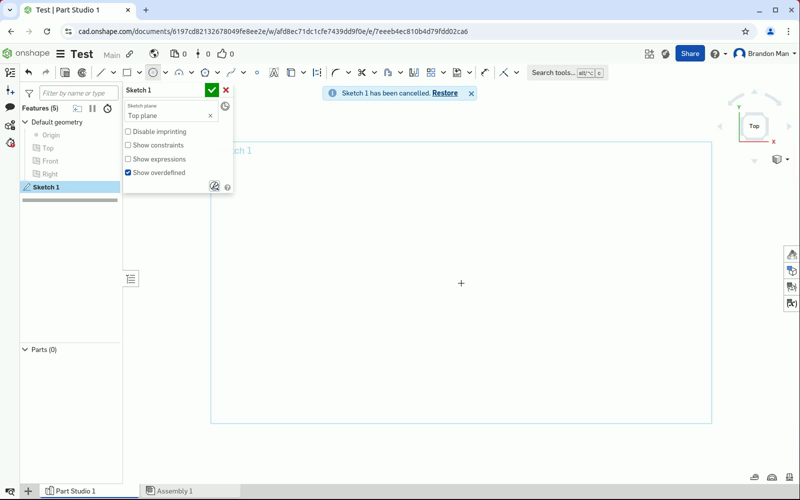
key_up(shift)
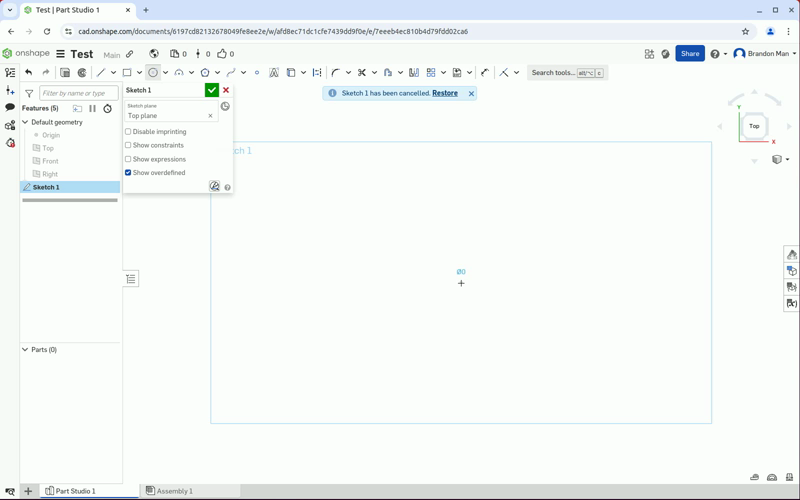
mouse_move(528, 282)
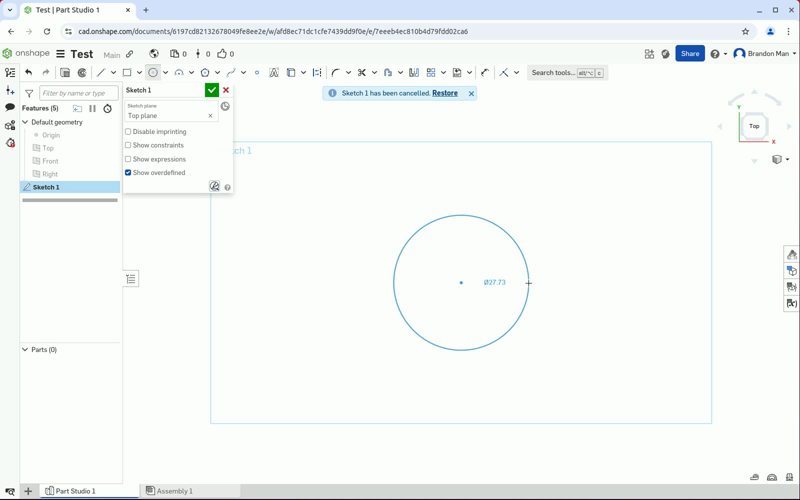
click(528, 282)
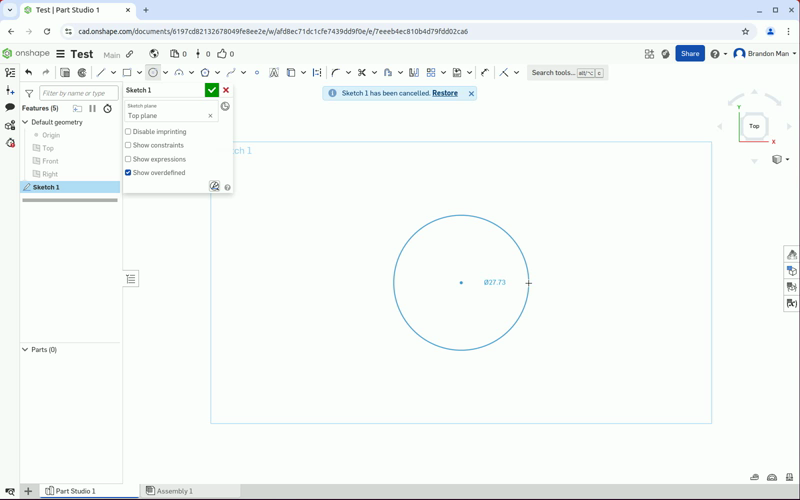
key(esc)
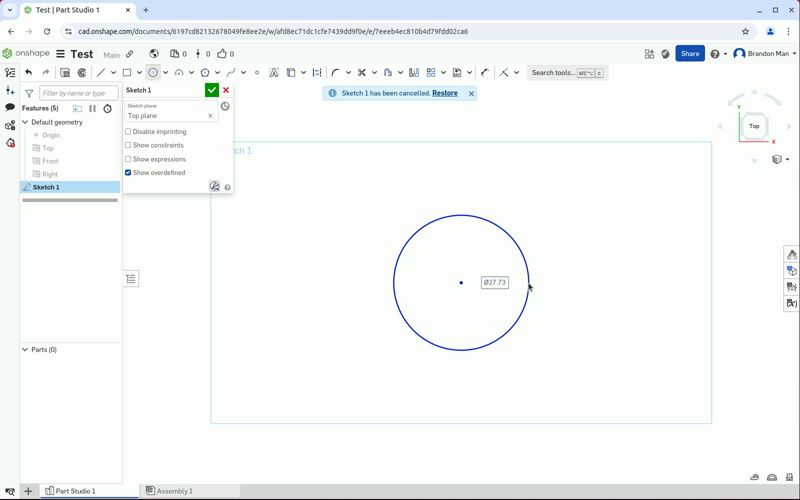
mouse_move(416, 263)
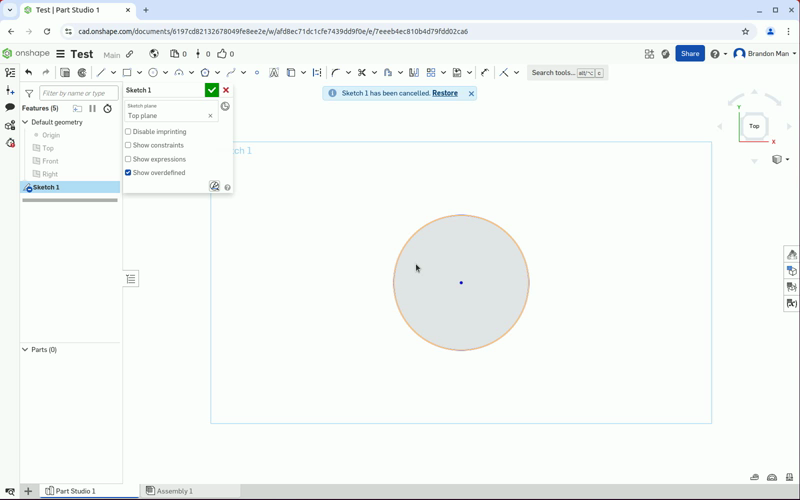
click(416, 263)
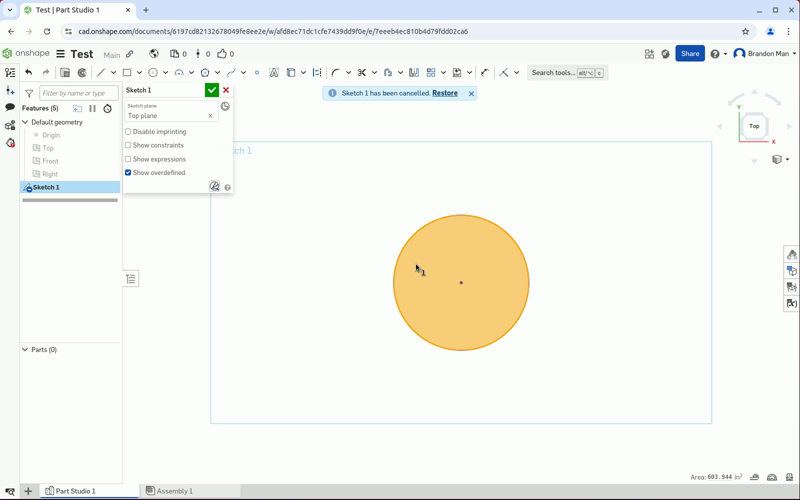
mouse_move(73, 352)
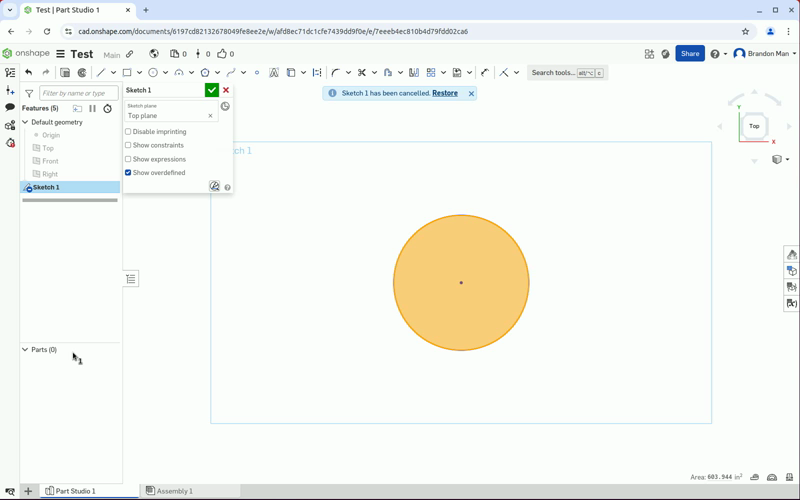
key(shift+y)
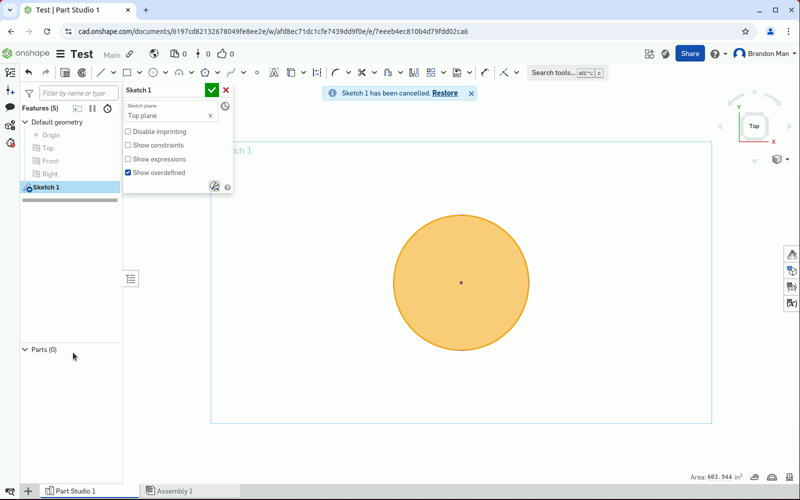
key(shift+e)
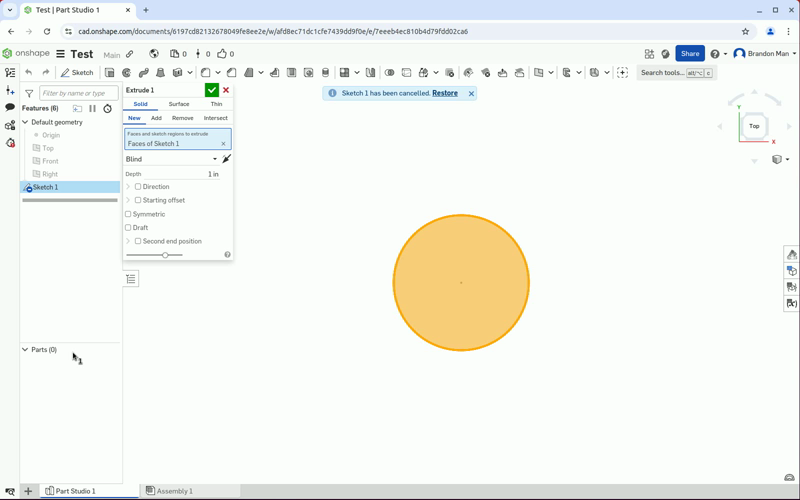
mouse_move(143, 106)
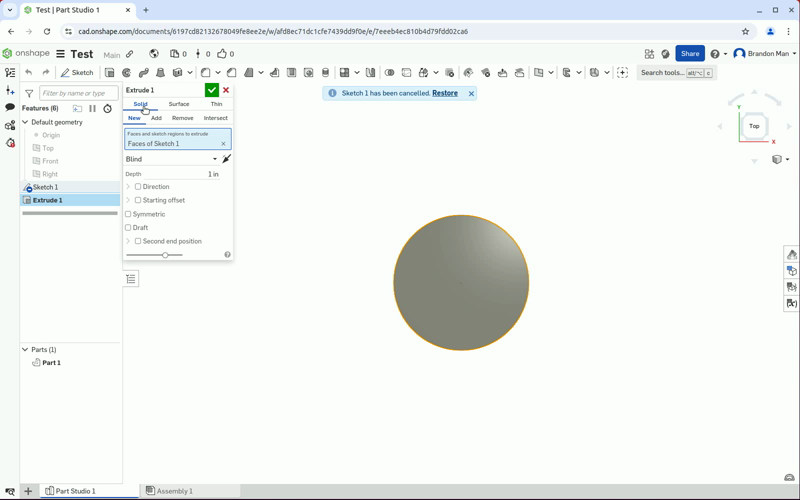
click(143, 106)
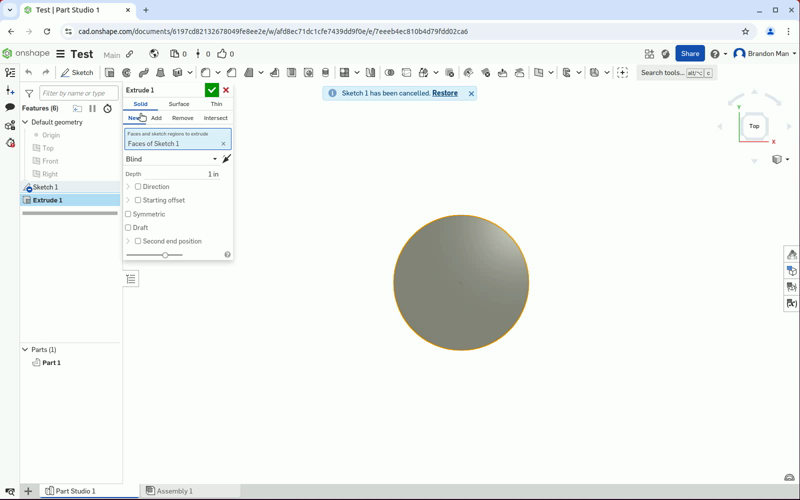
mouse_move(137, 120)
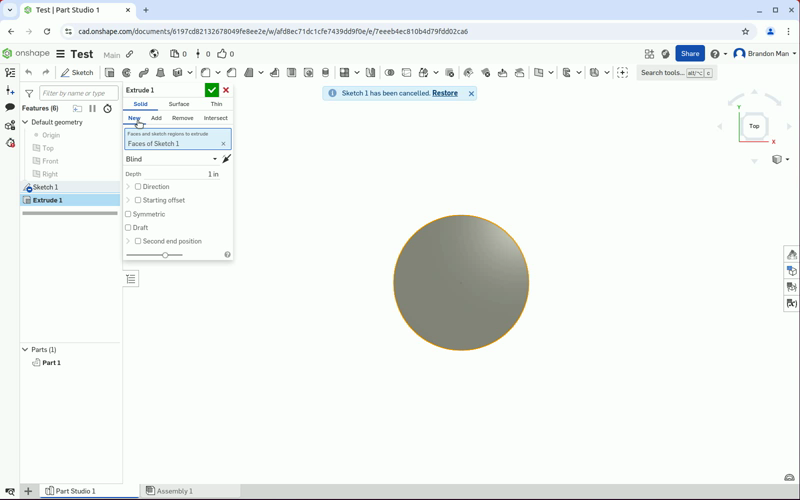
click(137, 120)
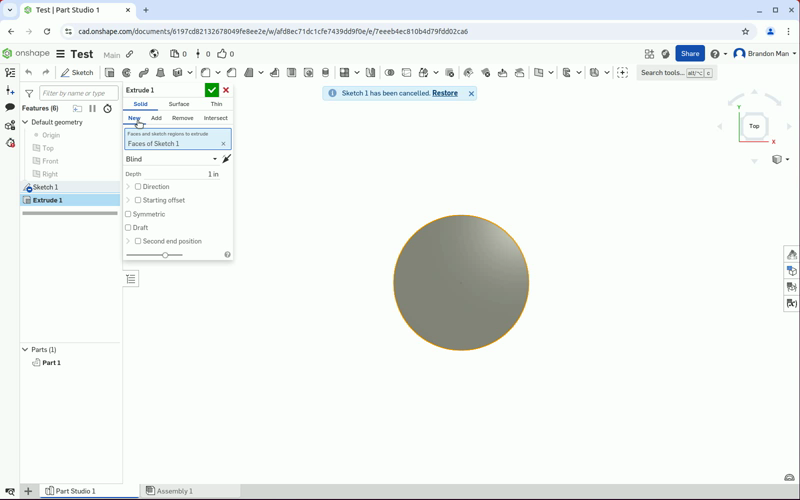
key(tab, 4)
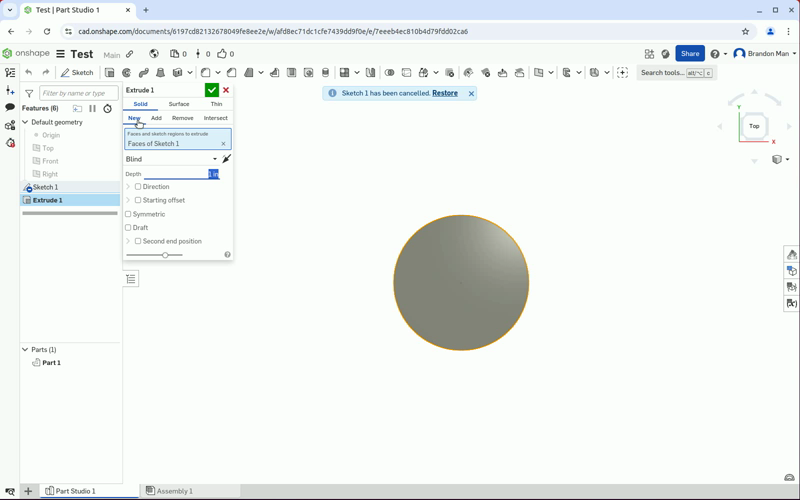
text(18.535)
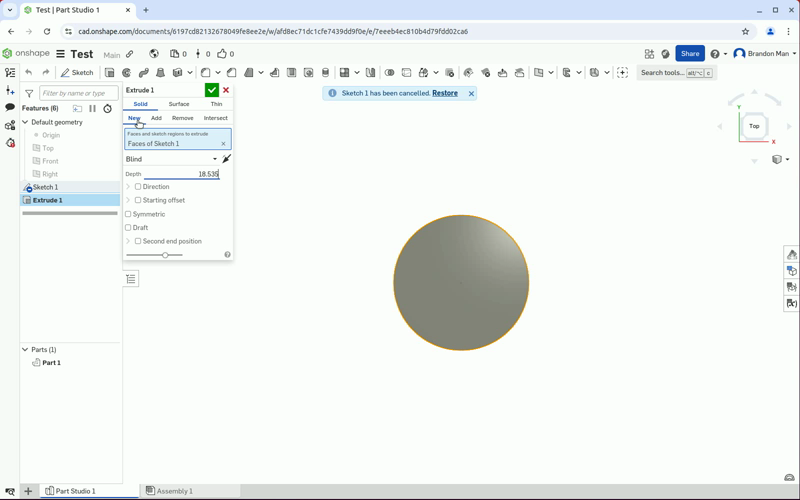
key(enter)
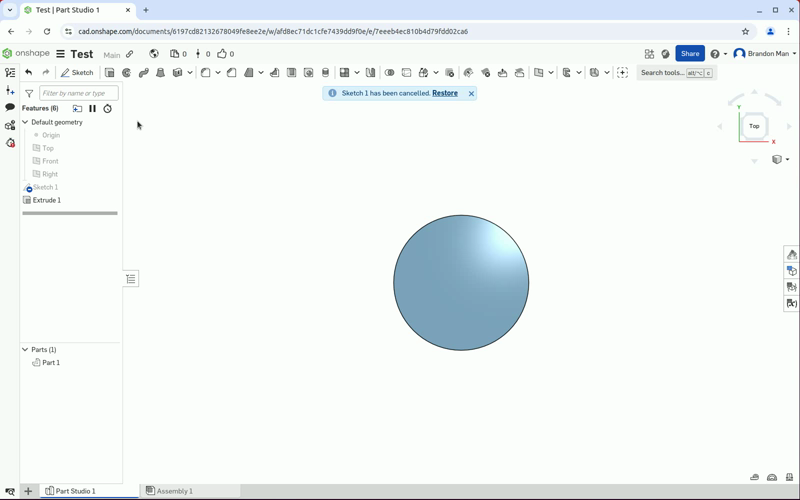
key(shift+h)
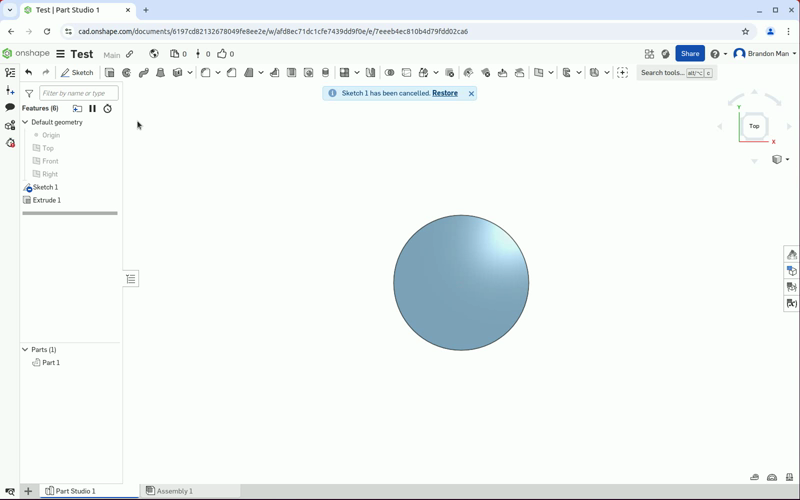
key(shift+h)
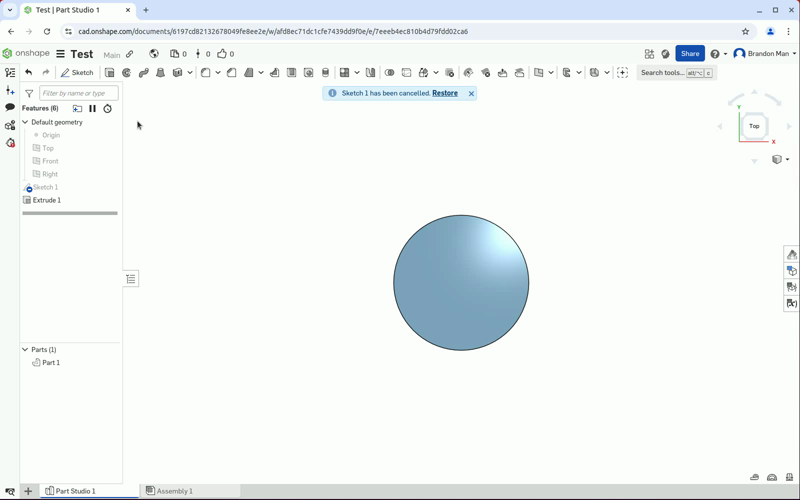
mouse_move(73, 189)
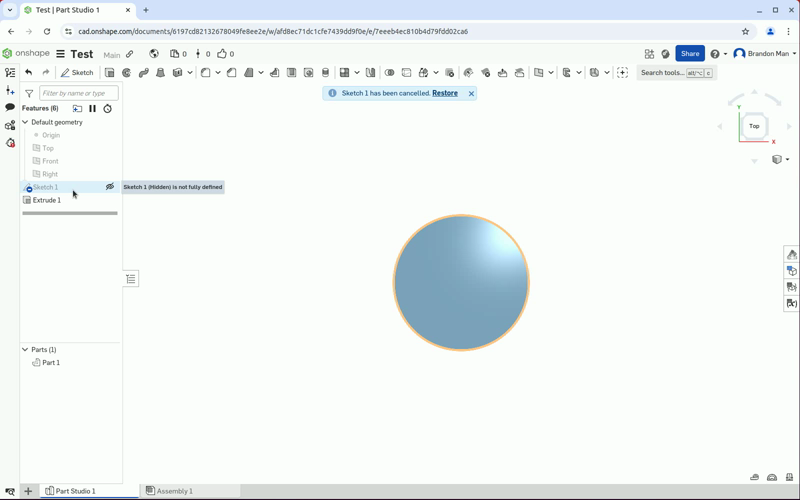
click(73, 189)
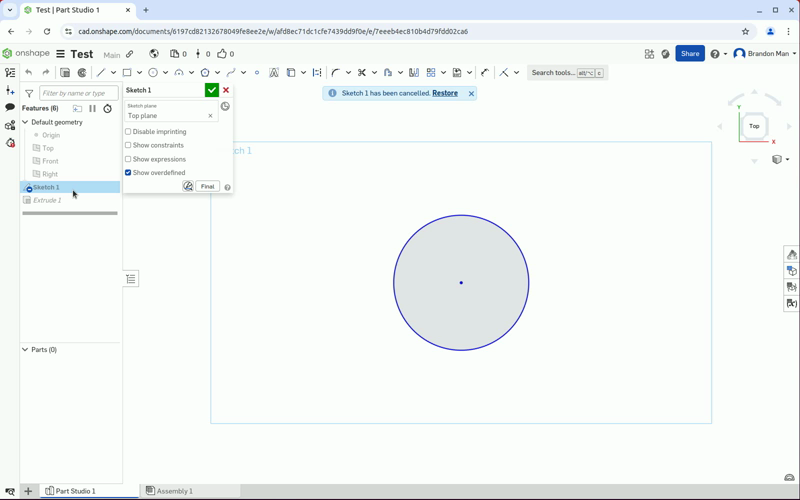
mouse_move(229, 92)
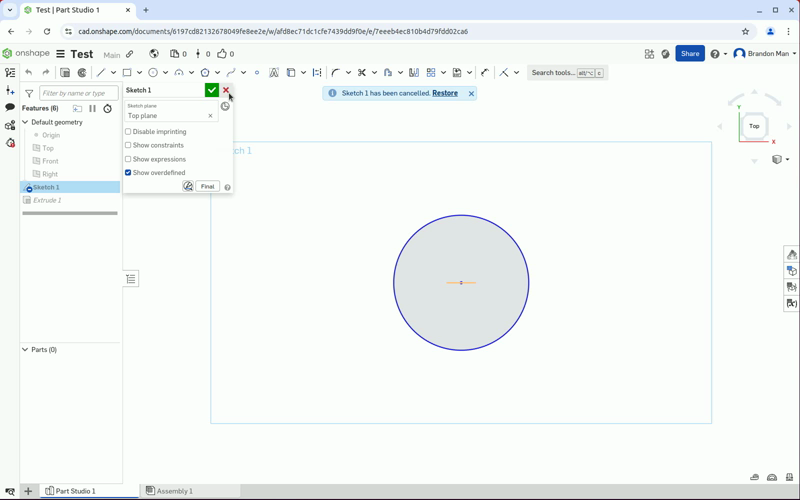
click(229, 92)
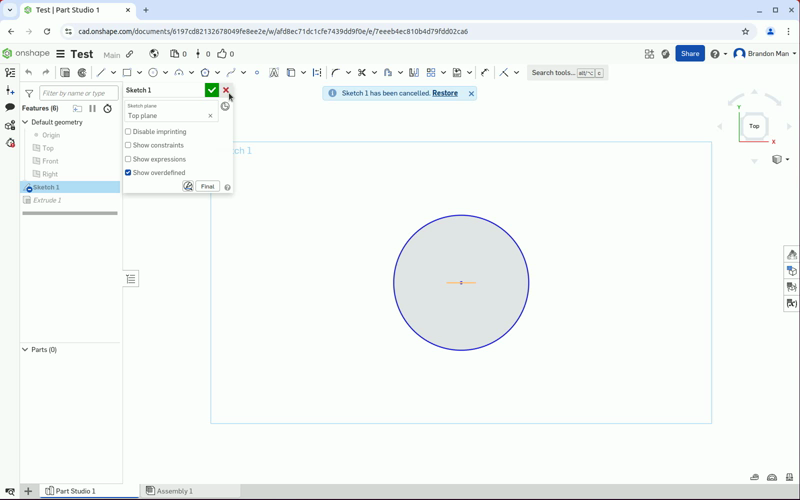
key(shift+s)
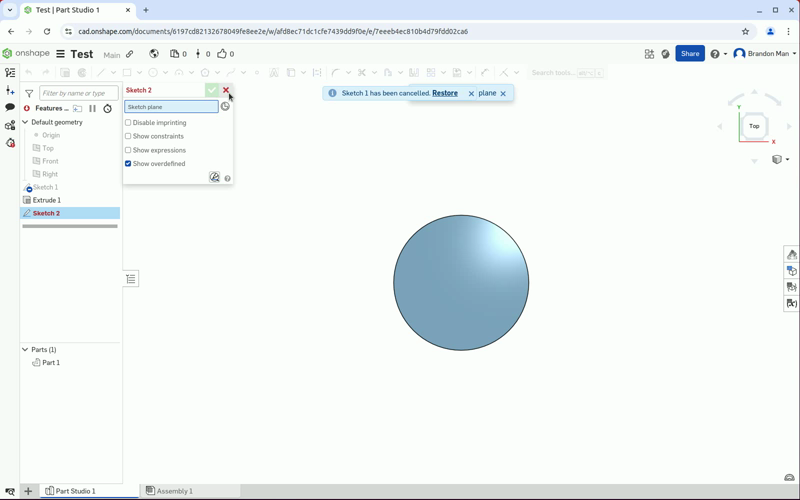
mouse_move(73, 150)
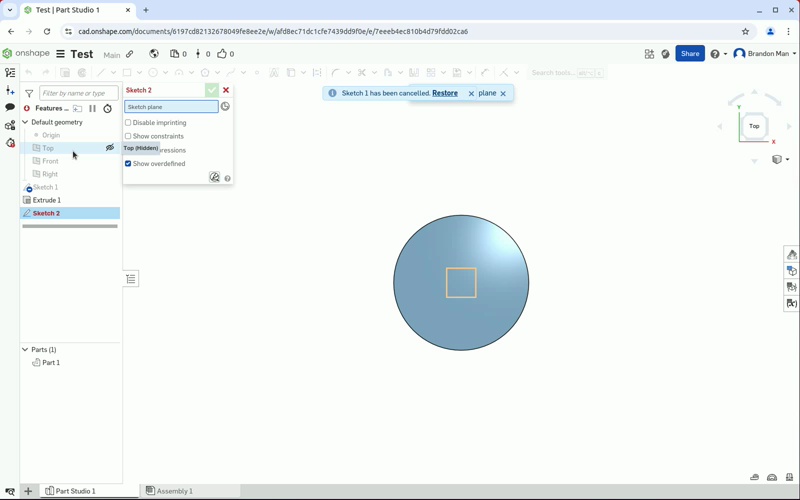
click(73, 150)
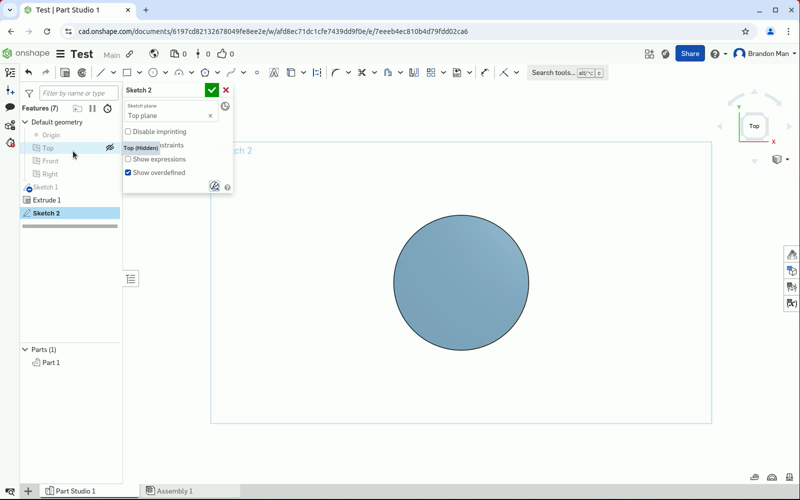
mouse_move(73, 352)
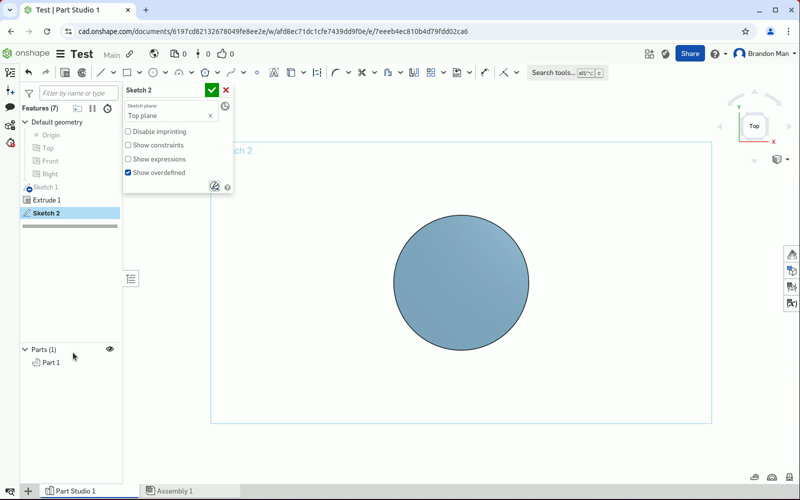
key(y)
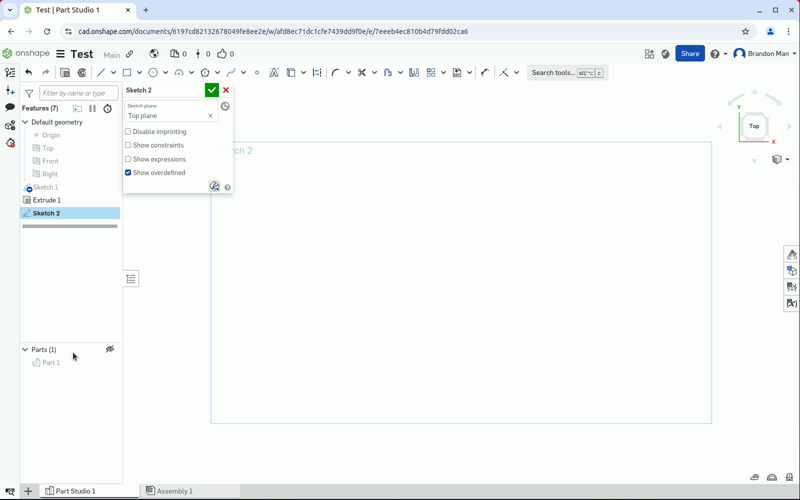
key(c)
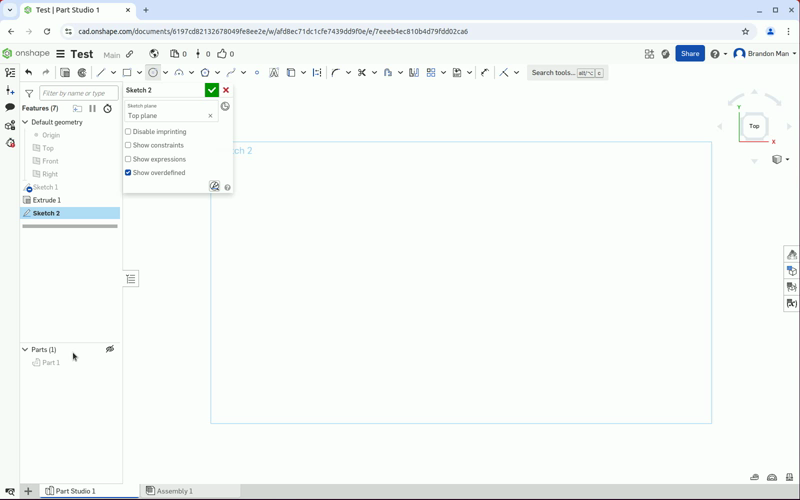
key_down(shift)
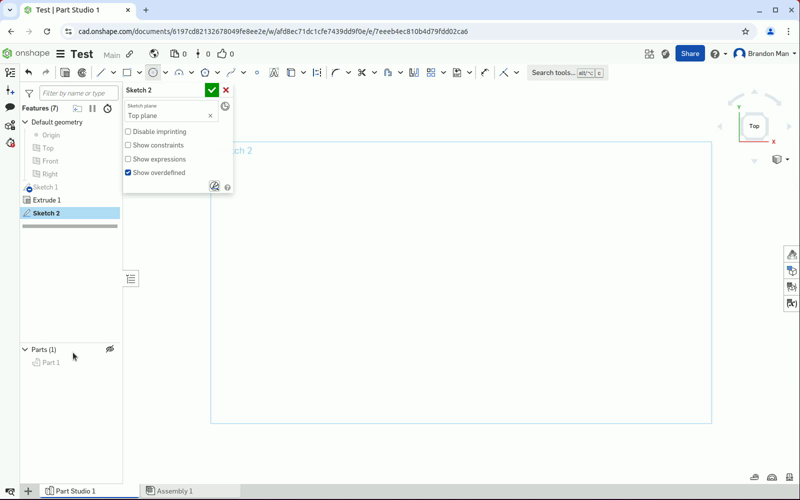
mouse_move(461, 282)
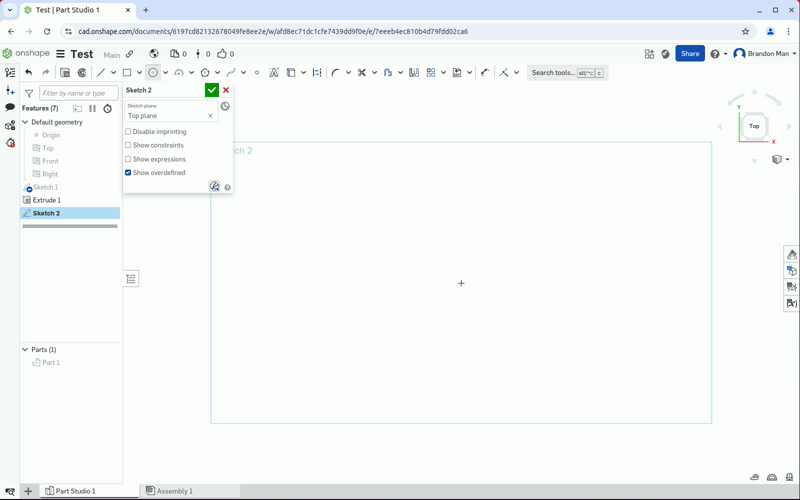
click(461, 282)
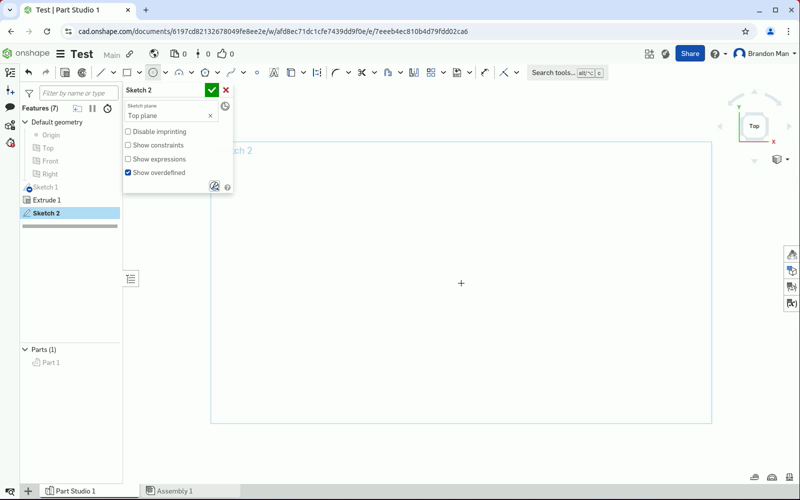
key_up(shift)
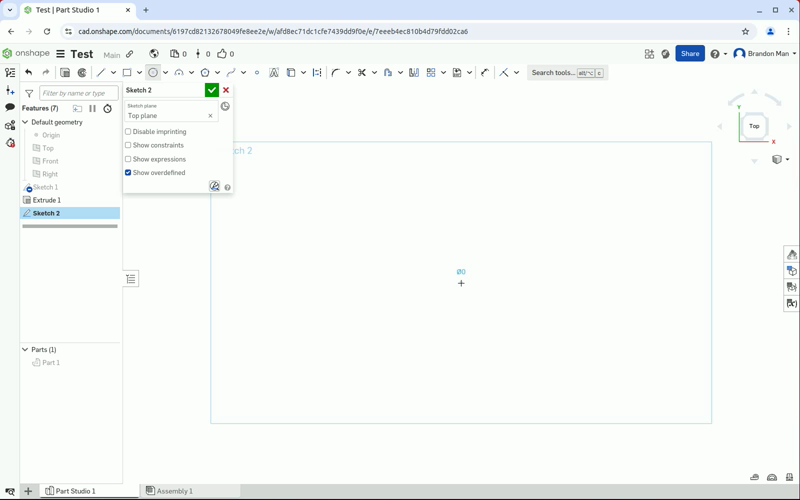
mouse_move(528, 282)
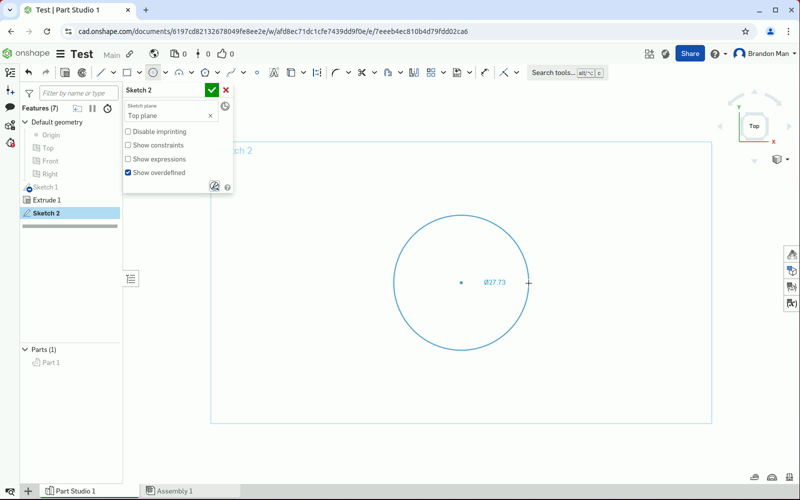
click(528, 282)
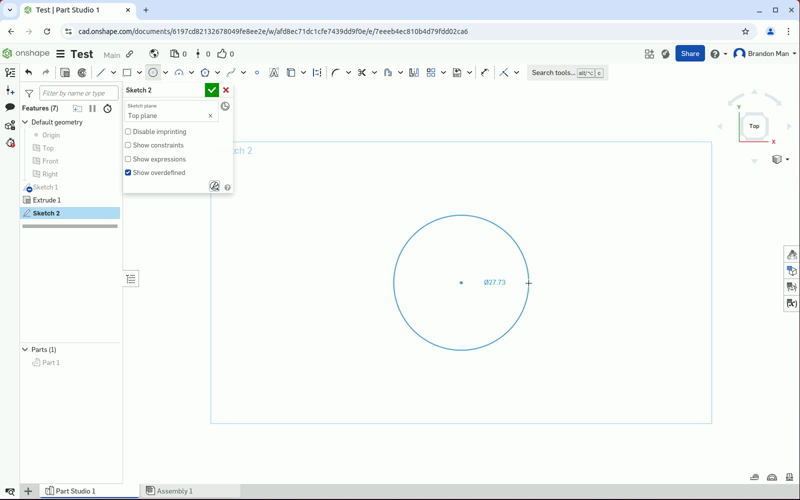
key(esc)
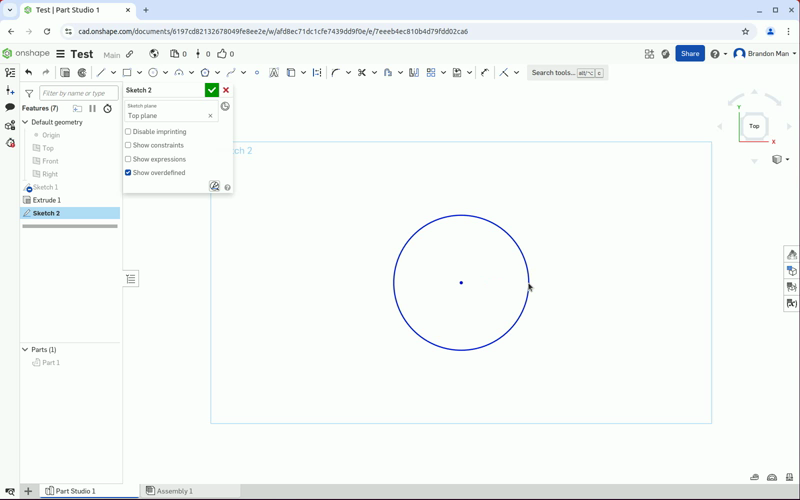
mouse_move(455, 275)
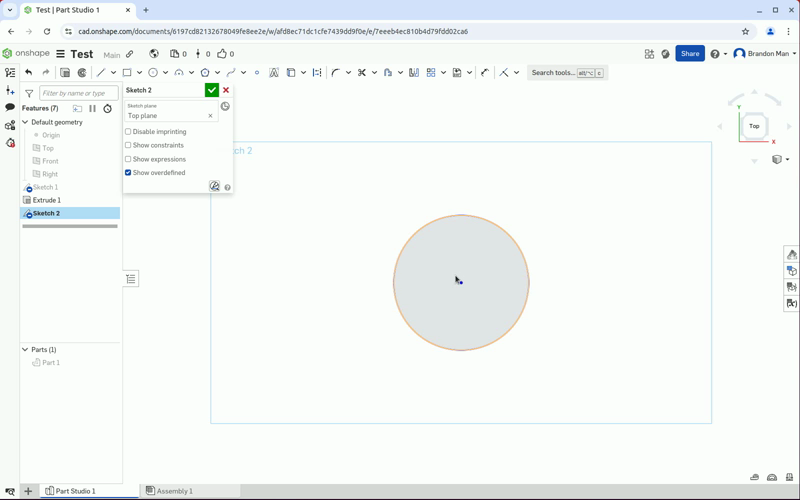
click(455, 275)
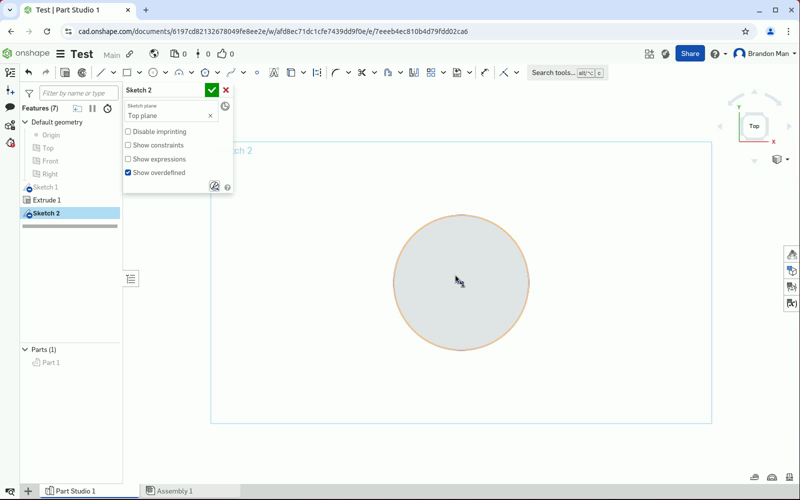
mouse_move(73, 352)
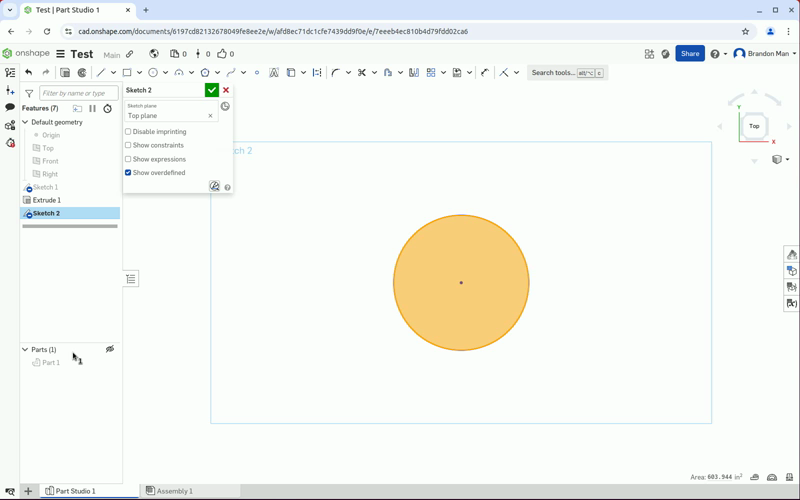
key(shift+y)
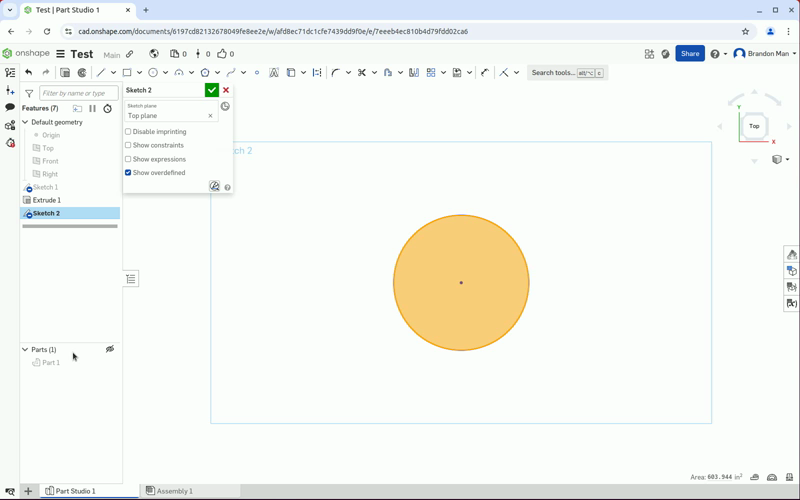
key(shift+e)
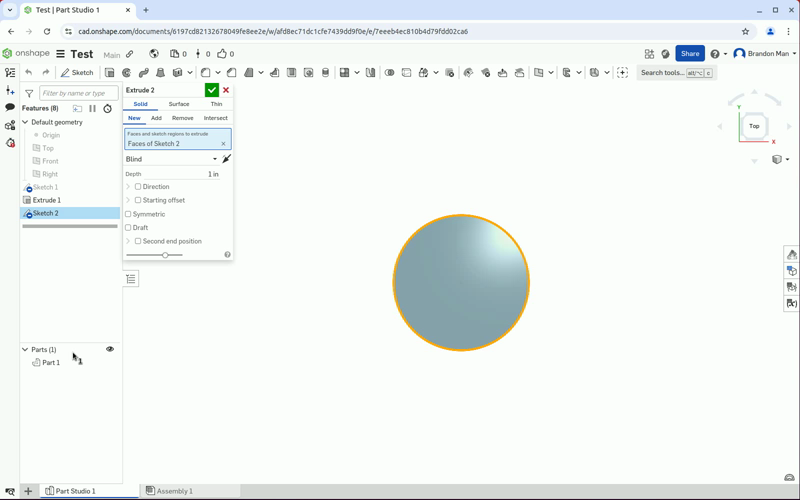
mouse_move(143, 106)
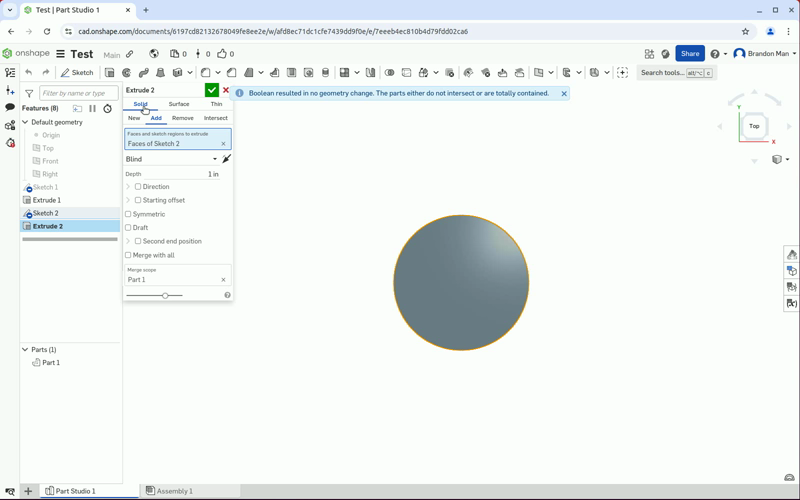
click(143, 106)
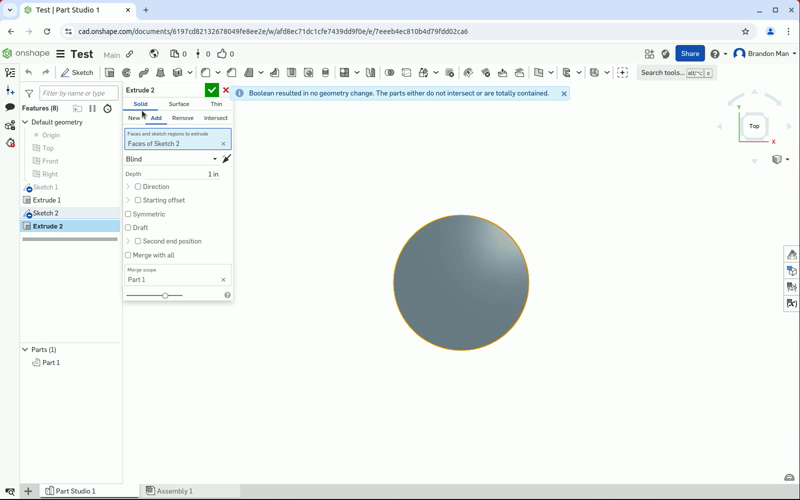
mouse_move(137, 120)
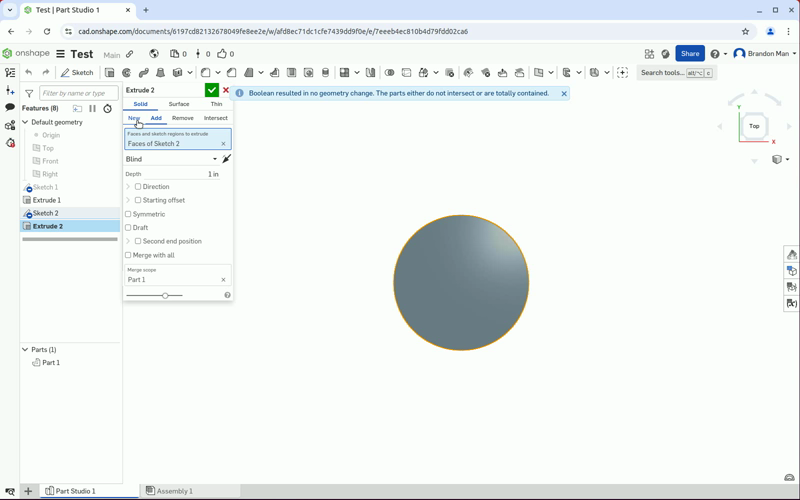
click(137, 120)
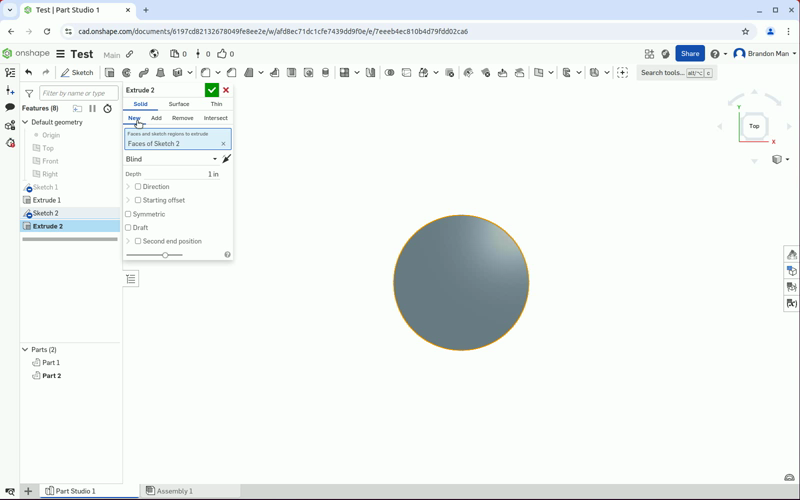
key(tab, 4)
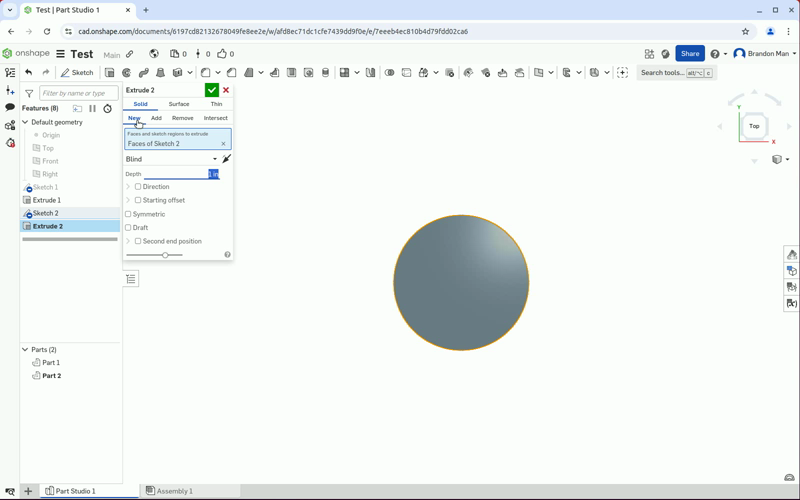
text(-23.108)
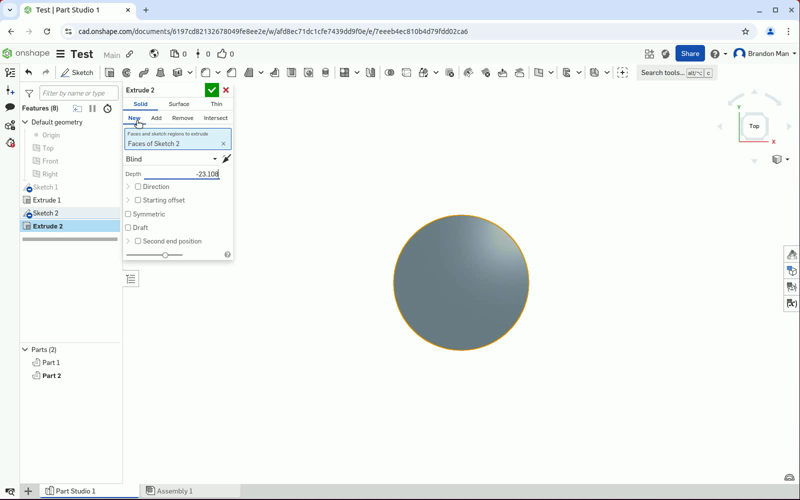
key(enter)
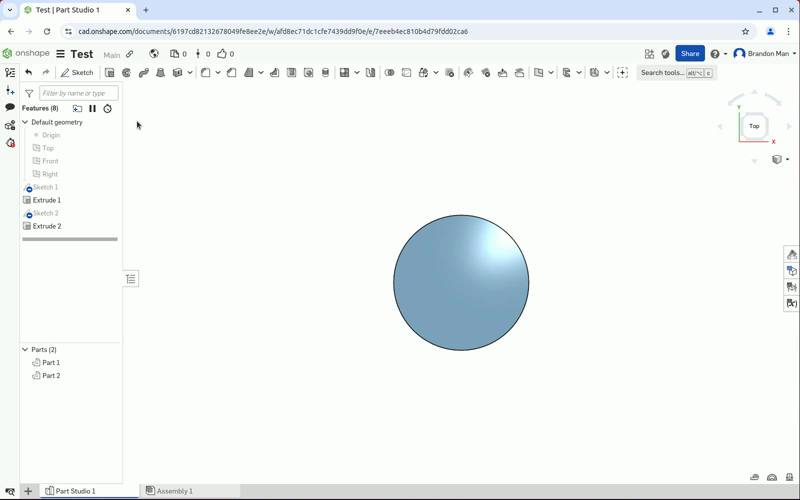
key(shift+h)
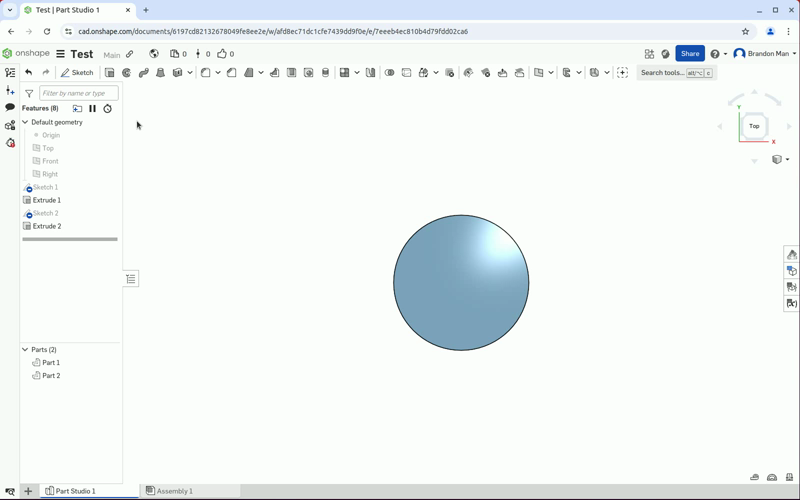
key(shift+h)
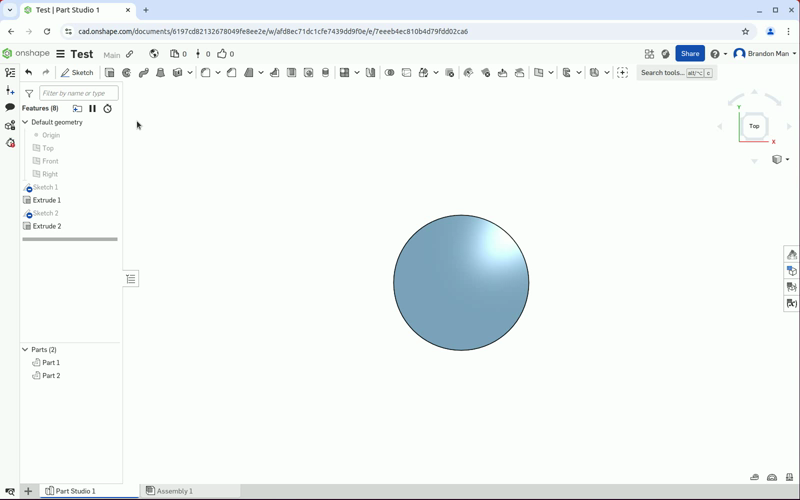
mouse_move(73, 189)
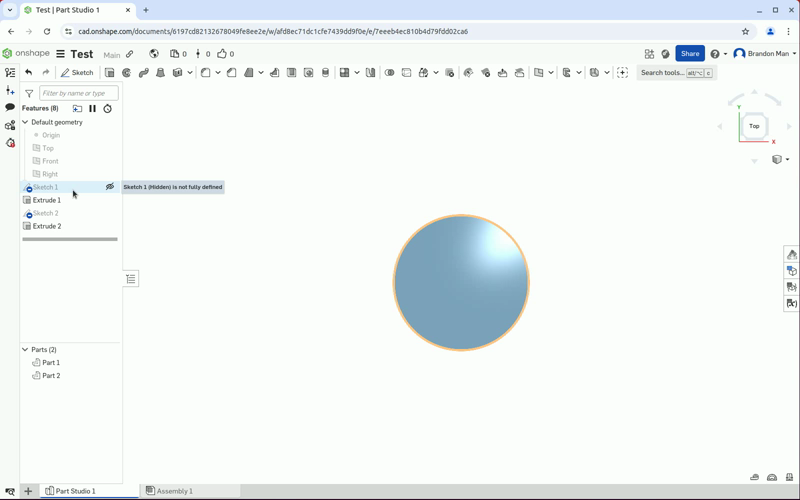
click(73, 189)
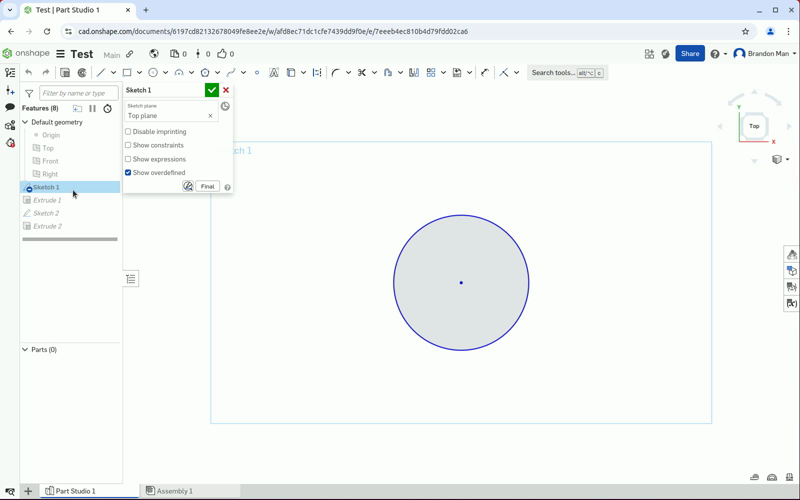
mouse_move(229, 92)
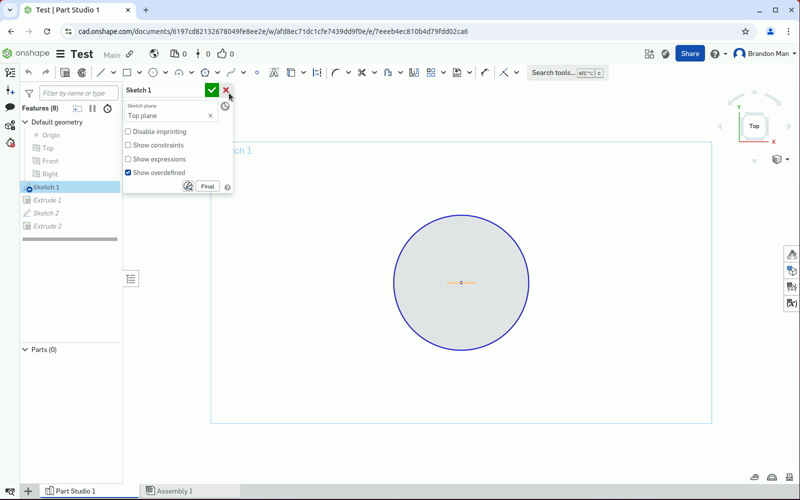
click(229, 92)
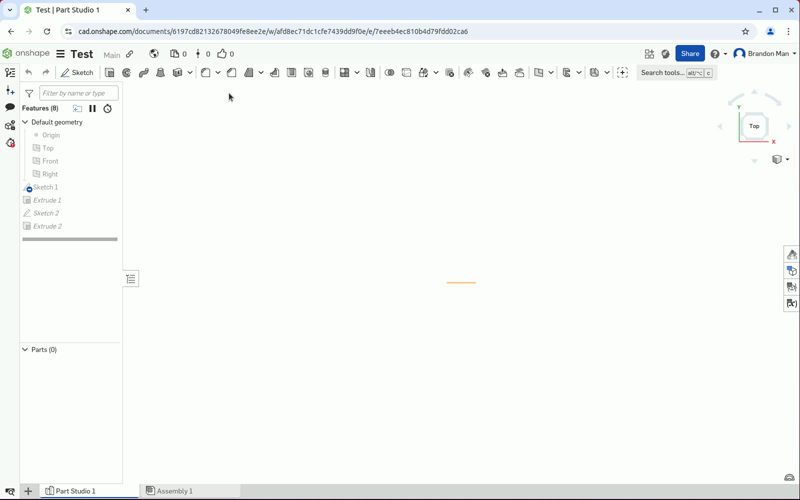
mouse_move(73, 352)
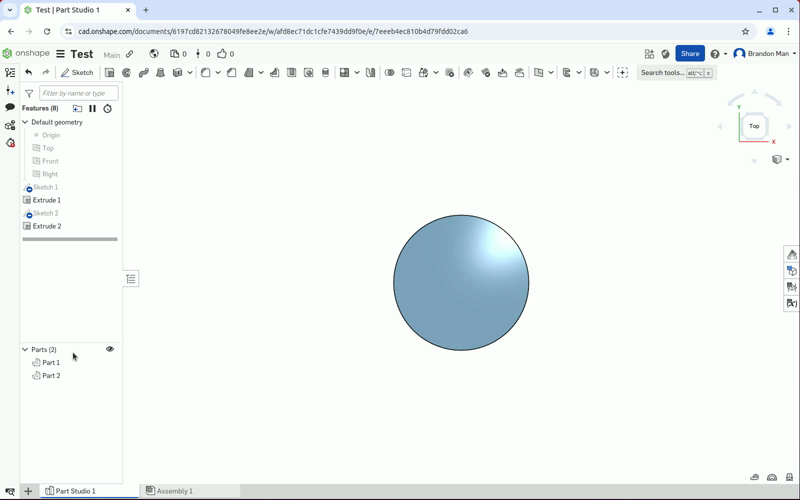
key(y)
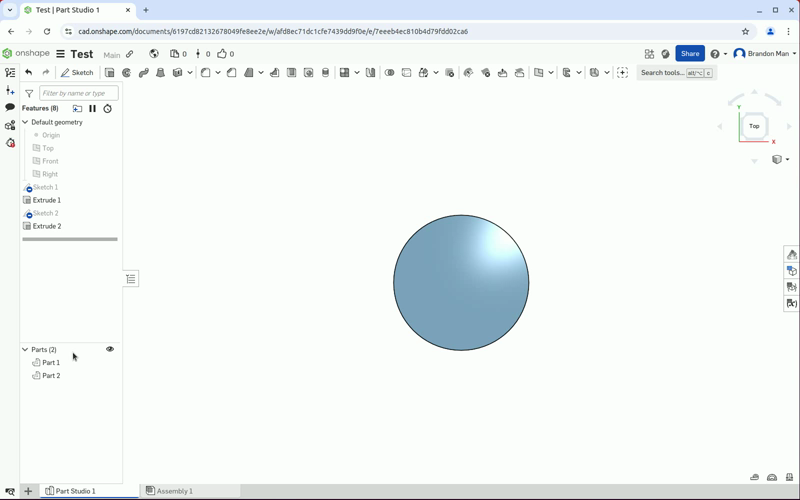
key(shift+p)
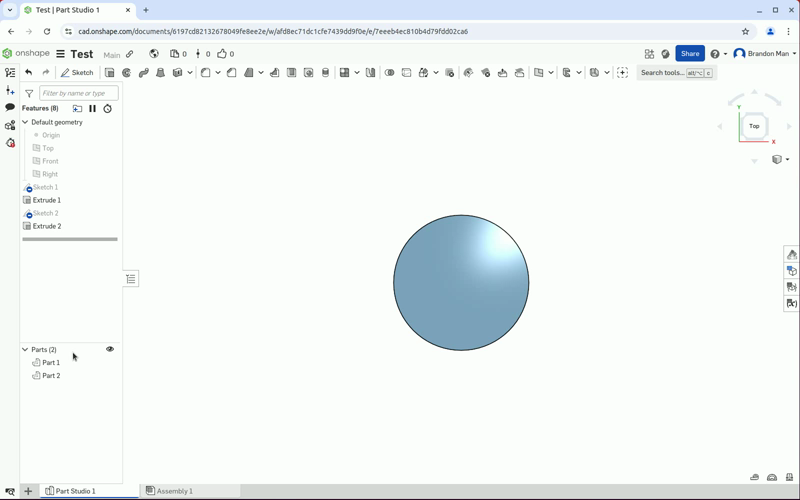
key(space)
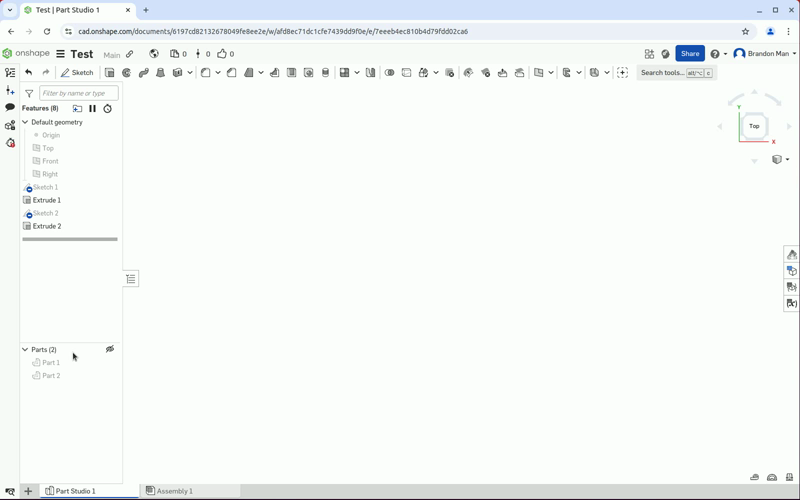
key_down(shift)
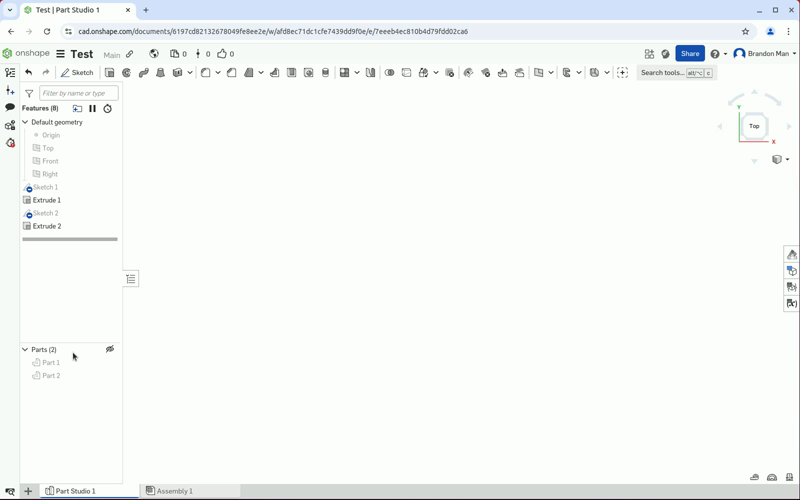
key(up)
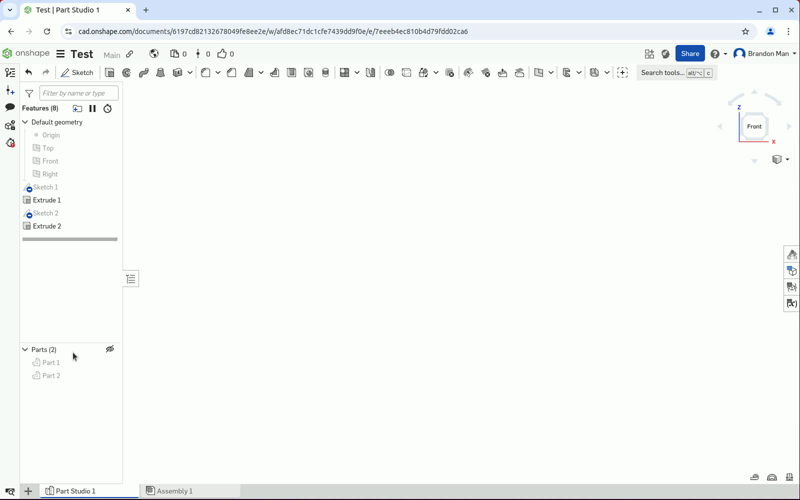
key_up(shift)
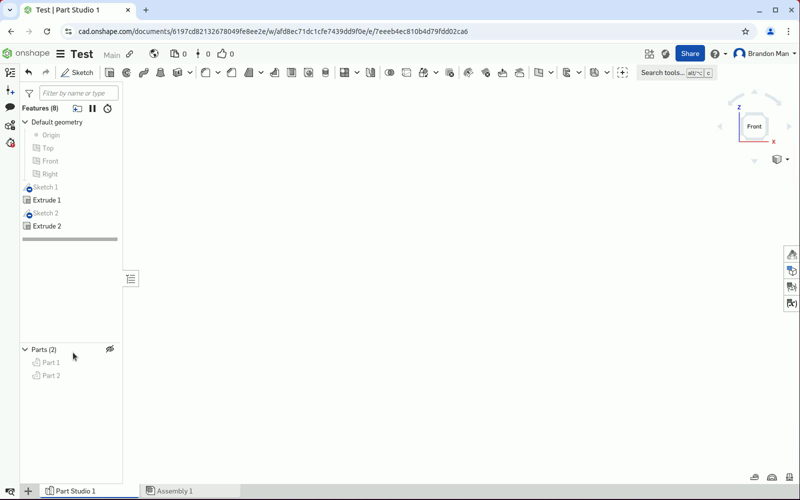
mouse_move(73, 352)
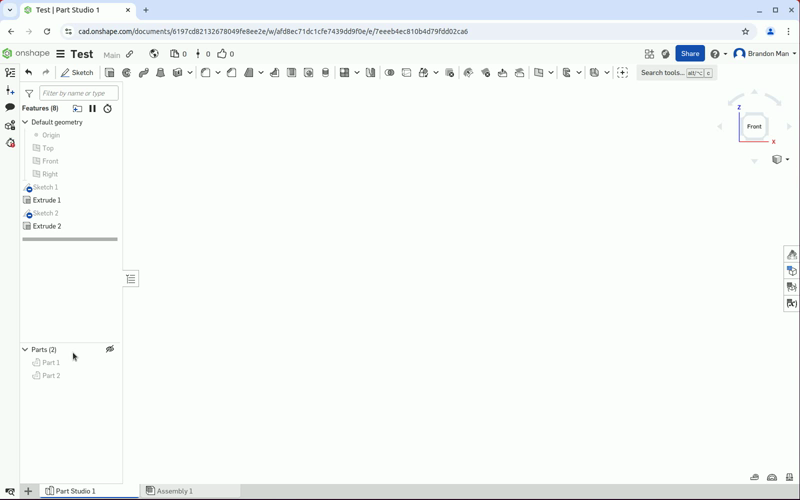
key(shift+y)
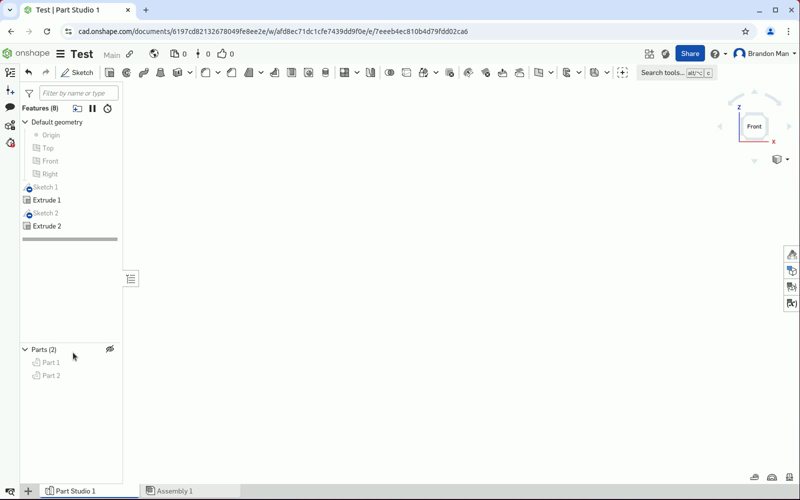
key(shift+s)
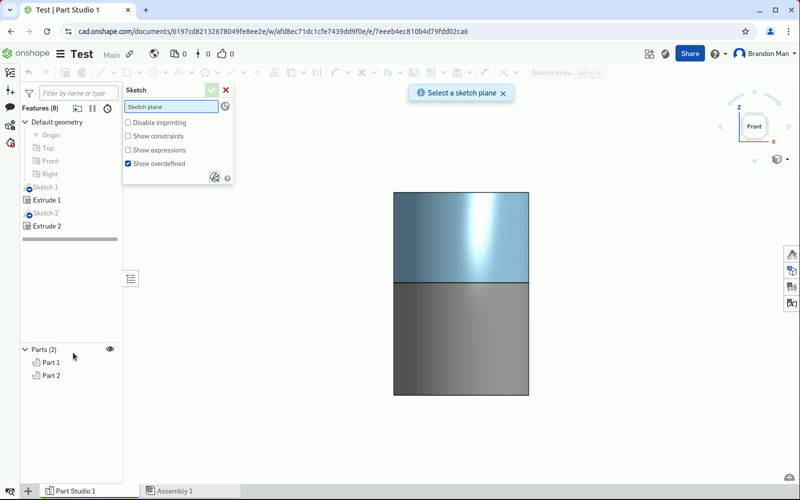
mouse_move(73, 163)
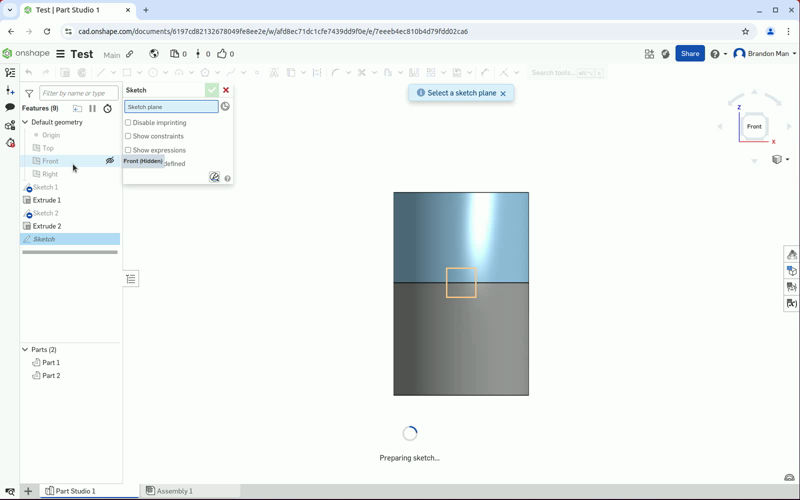
click(73, 163)
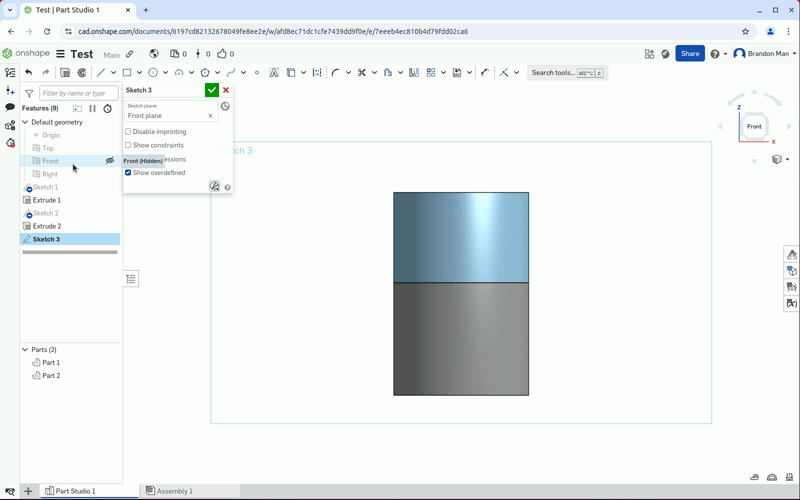
mouse_move(73, 352)
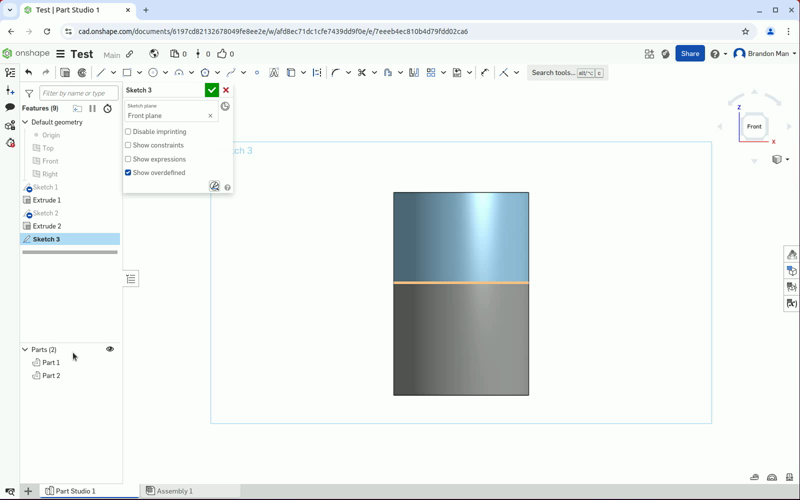
key(y)
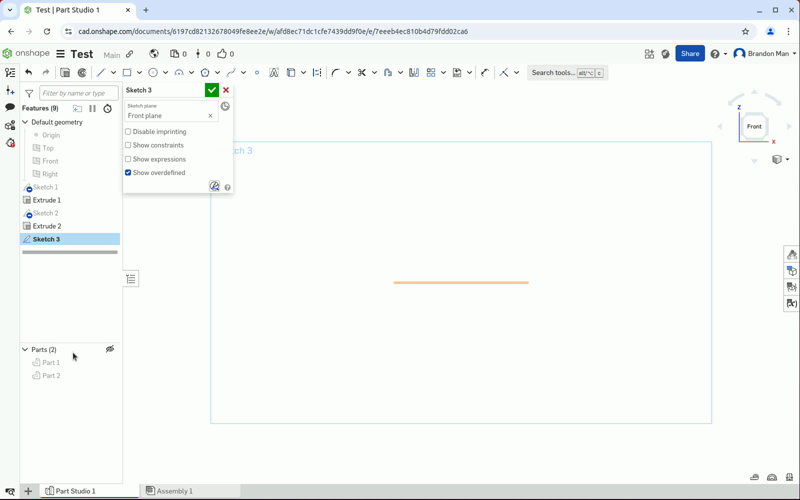
key(c)
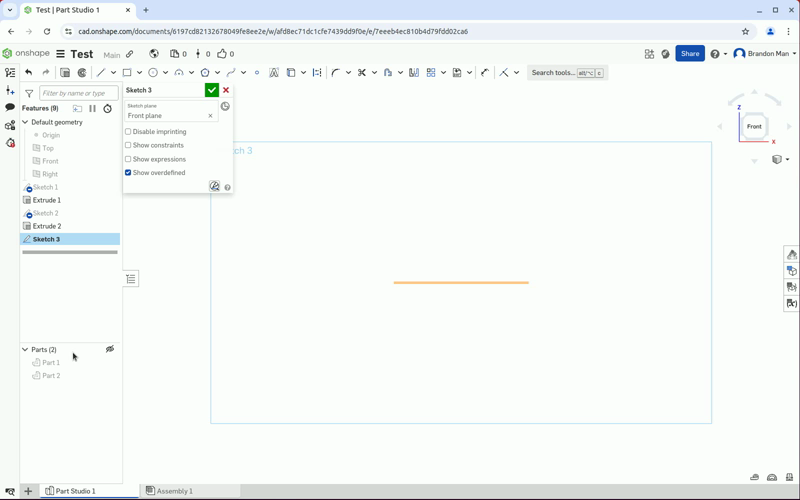
key_down(shift)
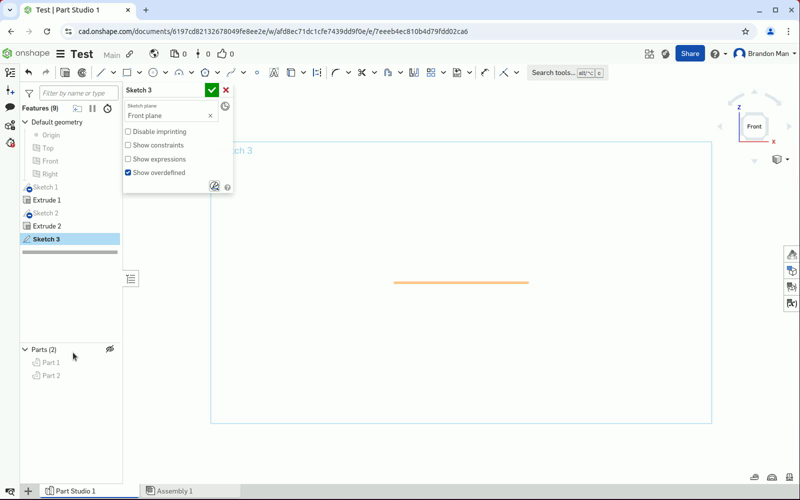
mouse_move(461, 282)
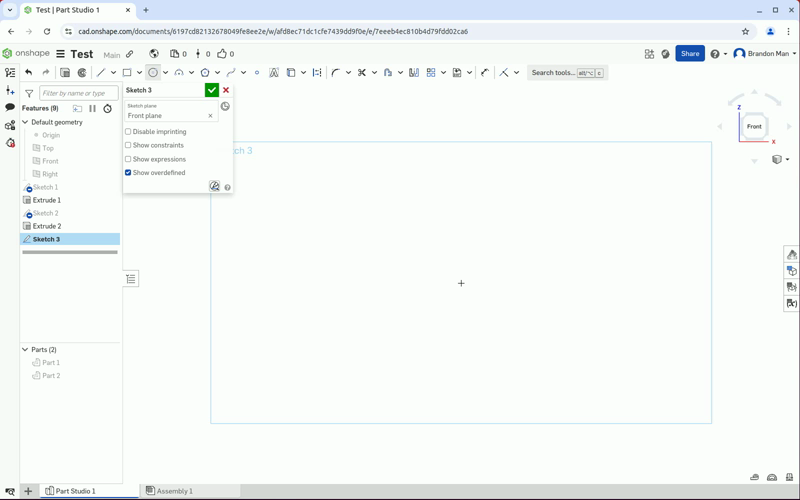
click(461, 282)
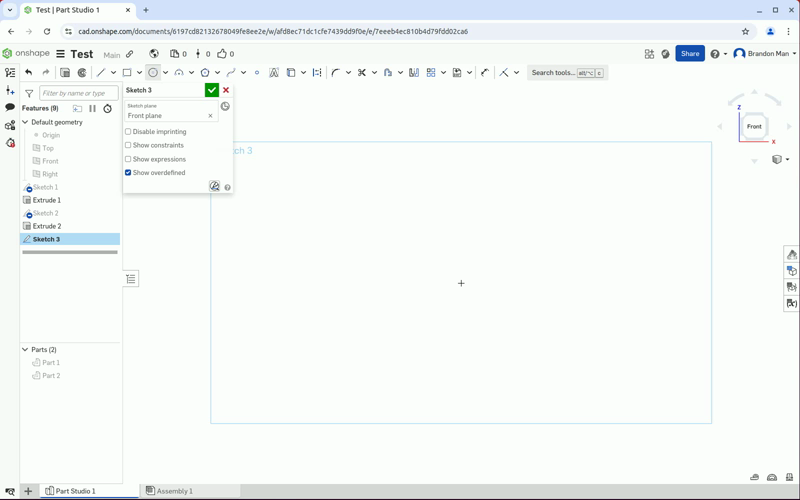
key_up(shift)
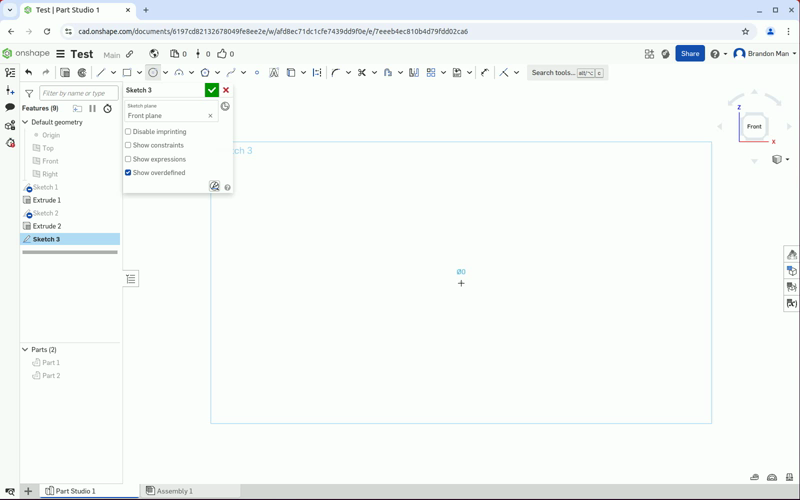
mouse_move(495, 282)
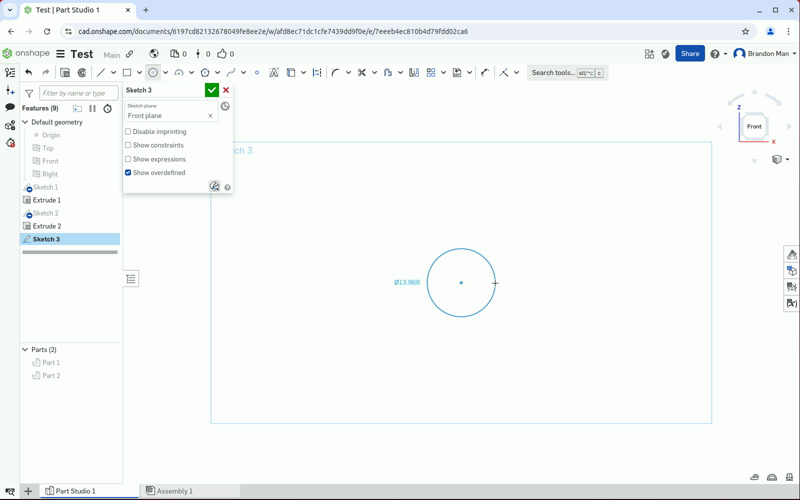
click(495, 282)
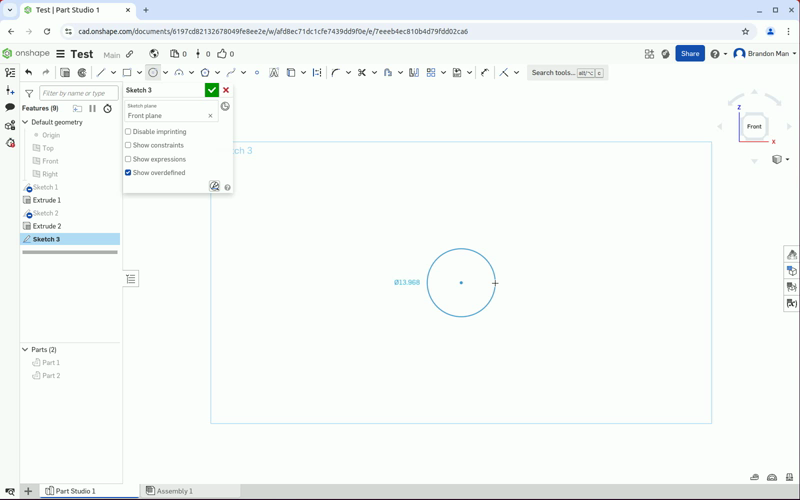
key(esc)
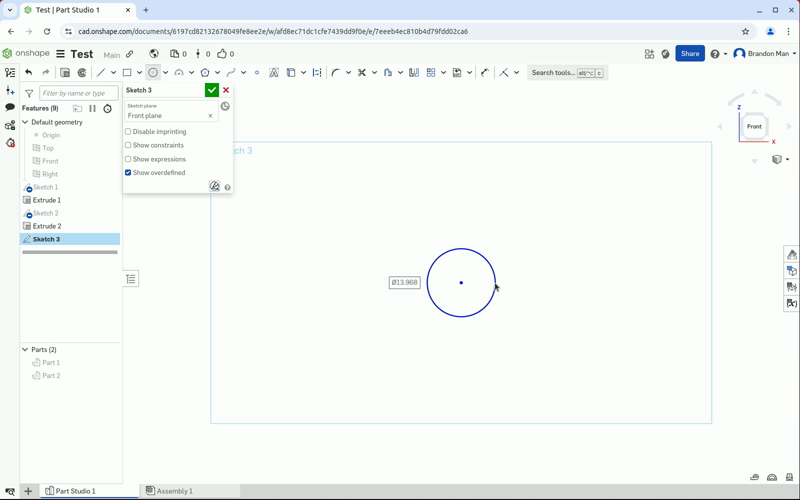
mouse_move(459, 272)
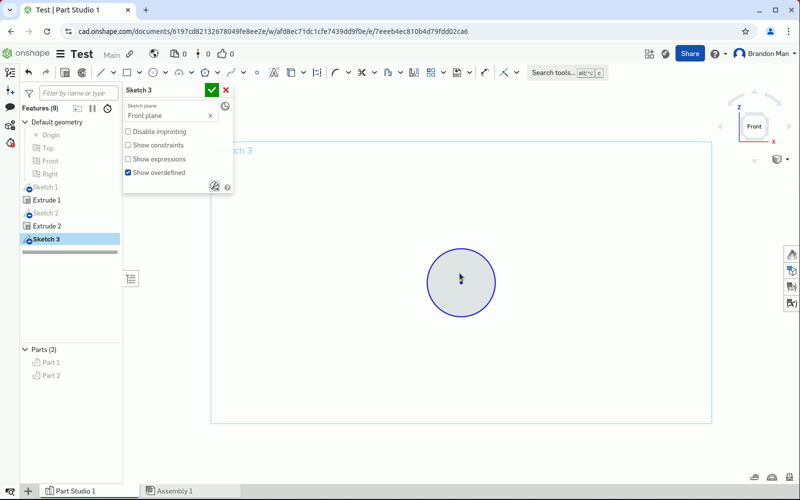
click(459, 272)
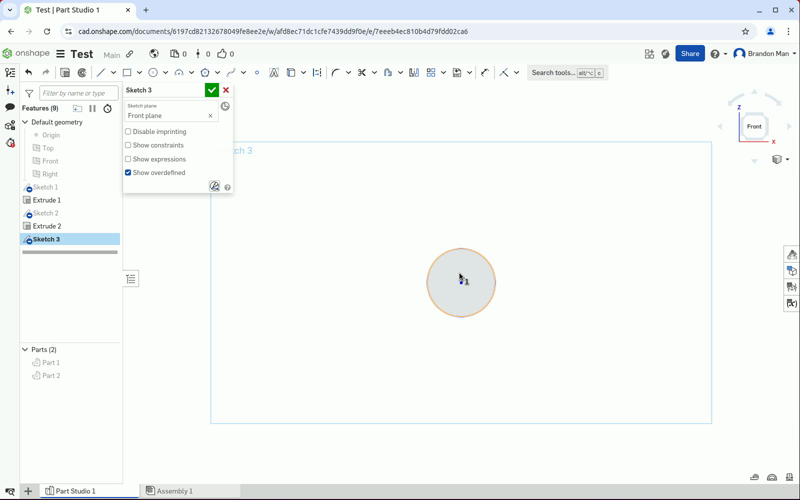
mouse_move(73, 352)
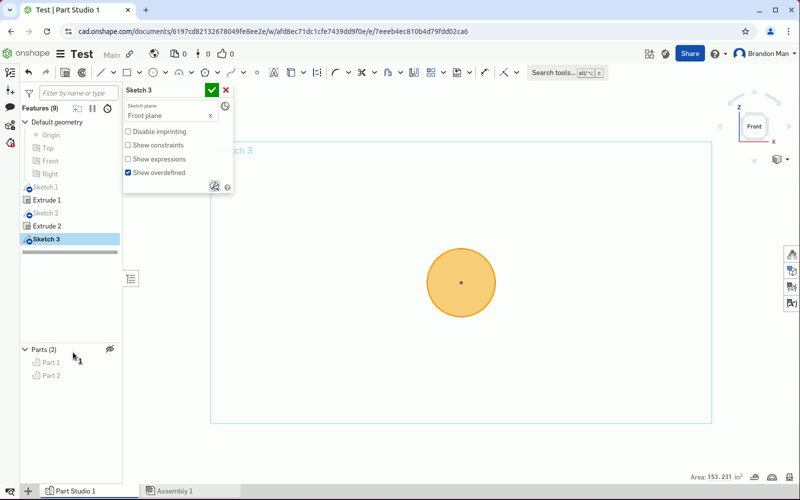
key(shift+y)
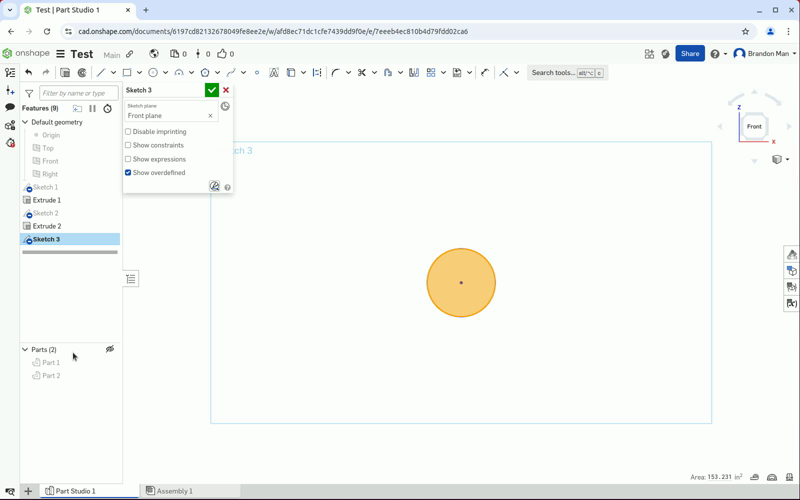
key(shift+e)
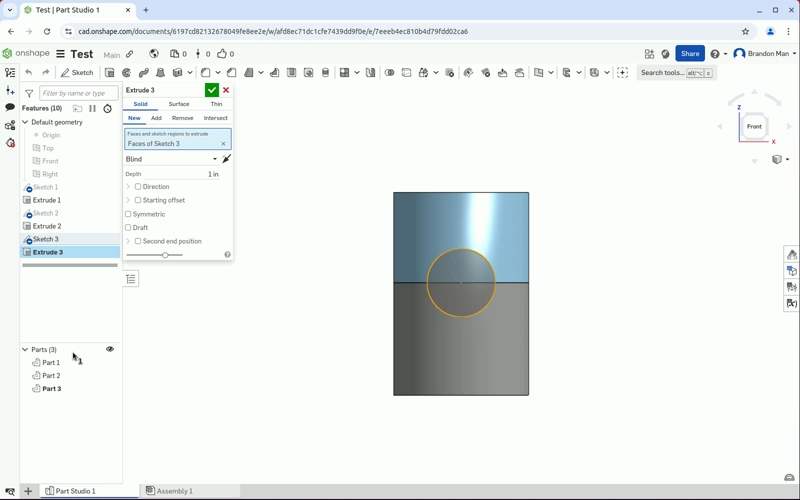
mouse_move(143, 106)
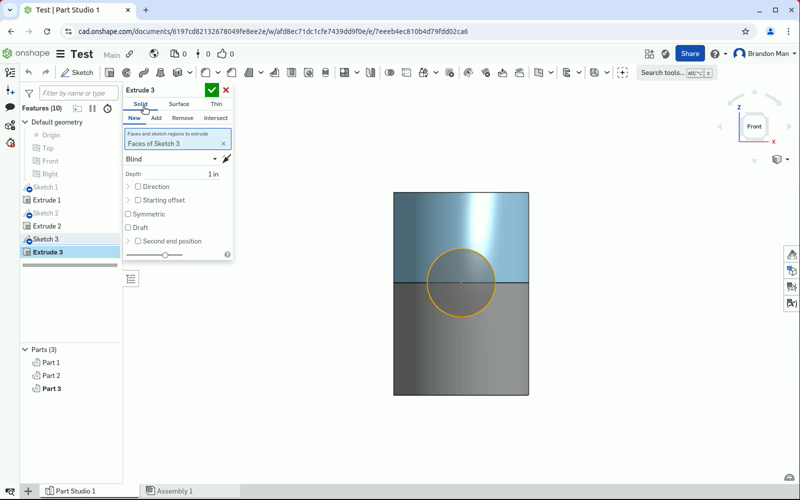
click(143, 106)
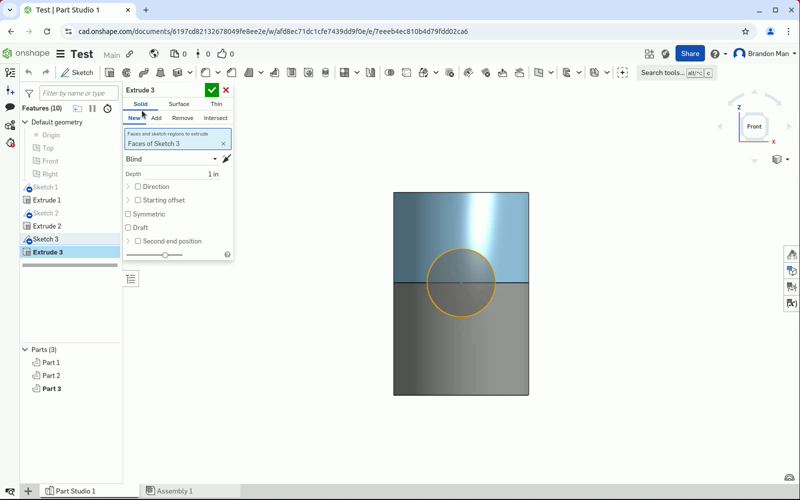
mouse_move(137, 120)
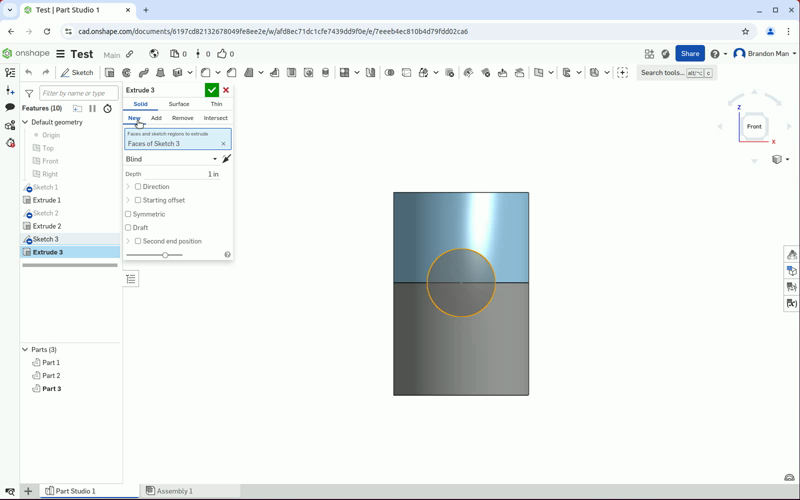
click(137, 120)
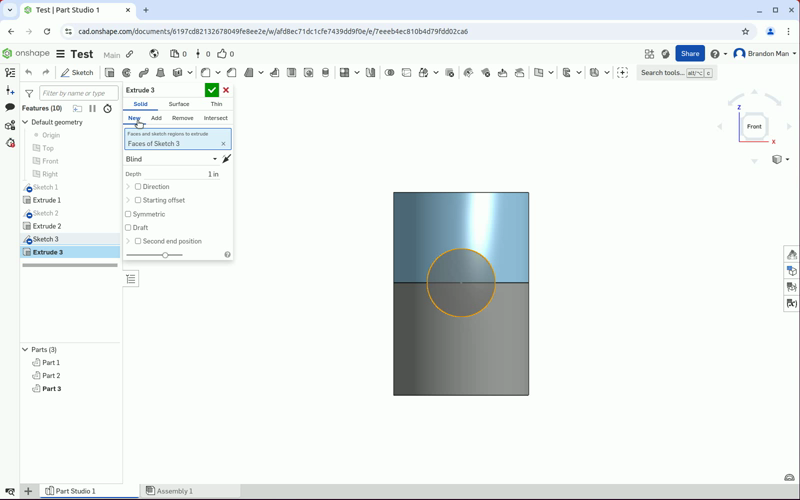
key(tab, 4)
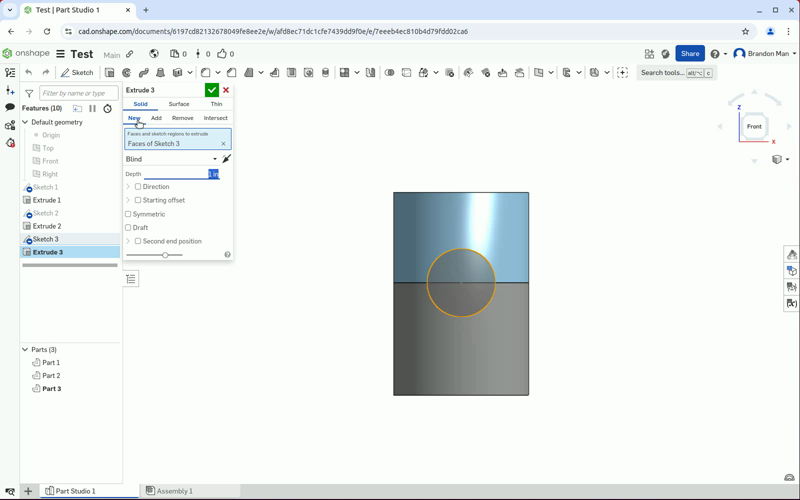
text(23.108)
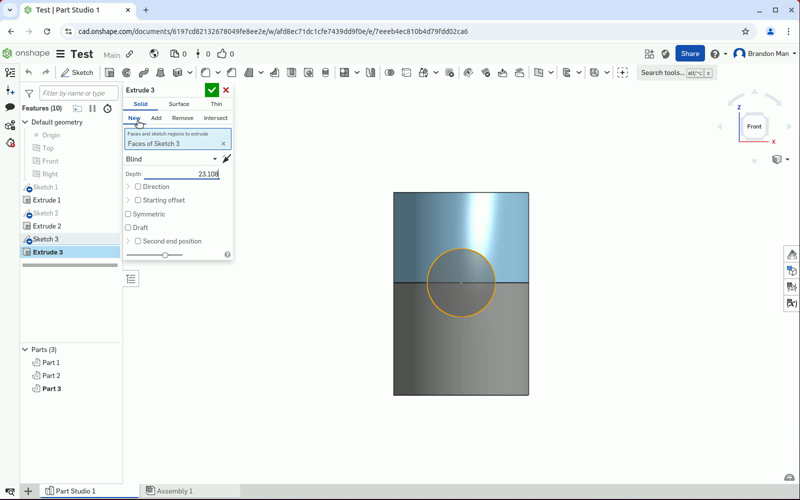
key(enter)
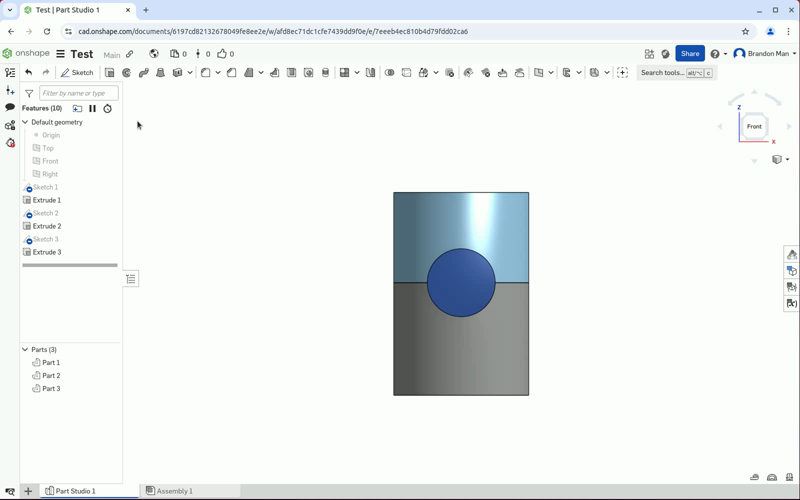
key(shift+h)
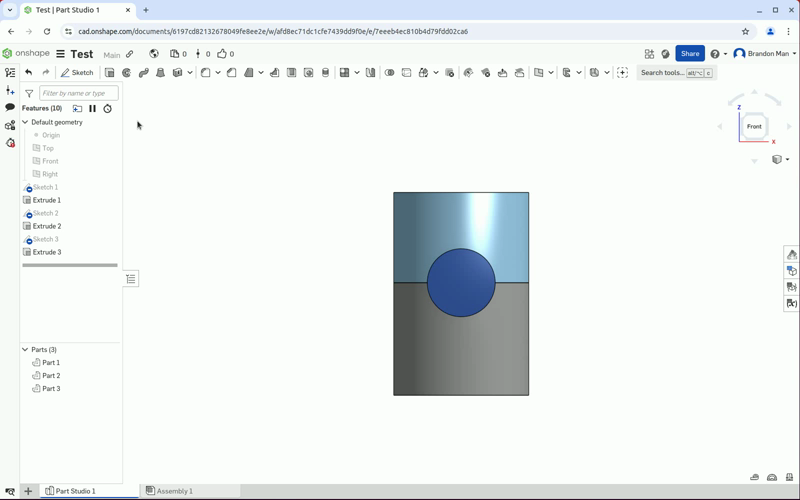
key(shift+h)
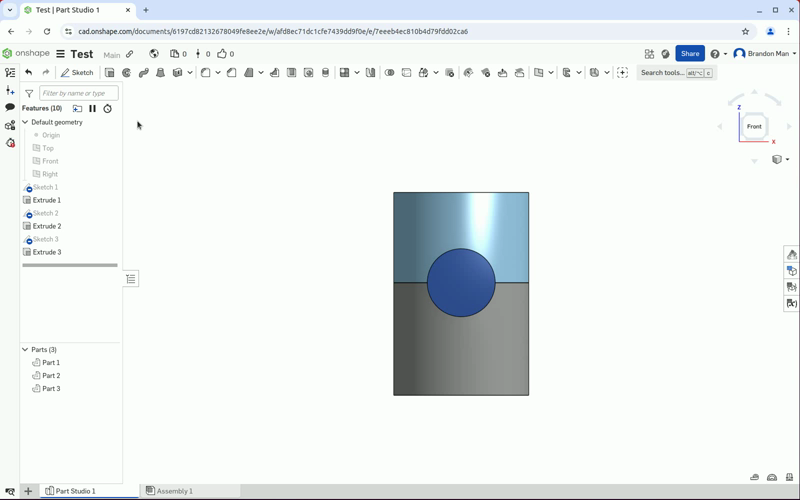
mouse_move(73, 189)
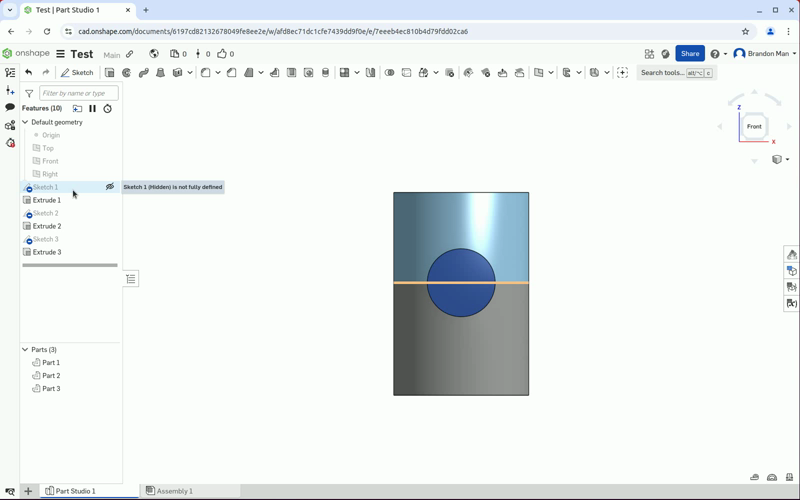
click(73, 189)
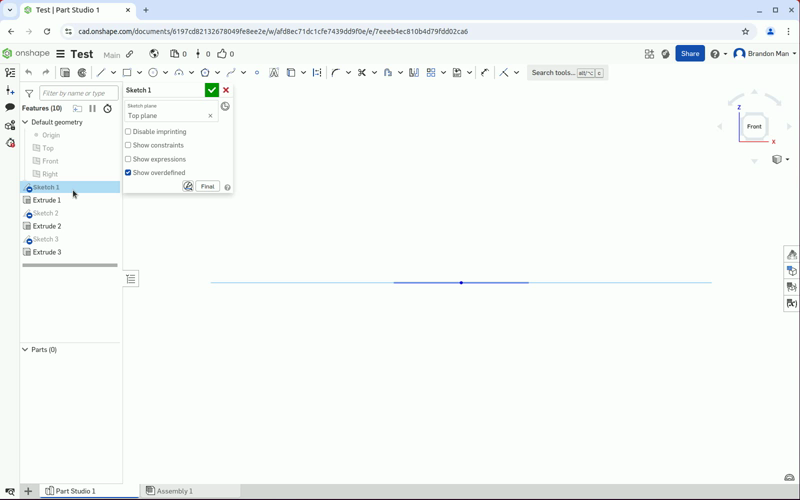
mouse_move(229, 92)
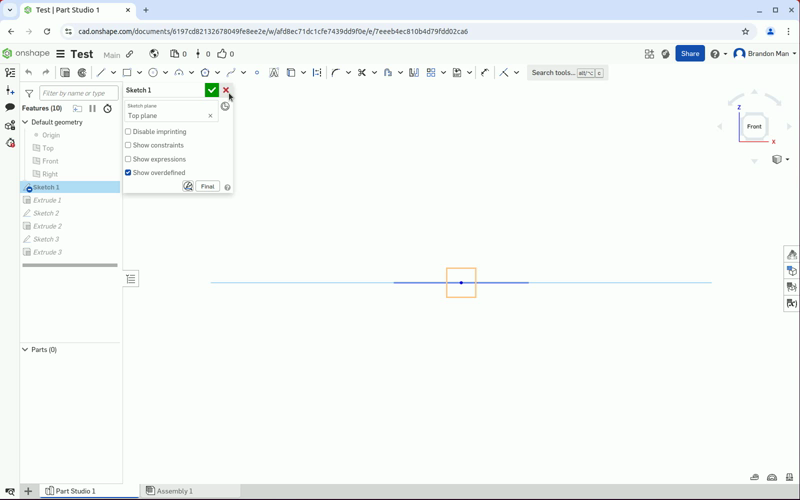
click(229, 92)
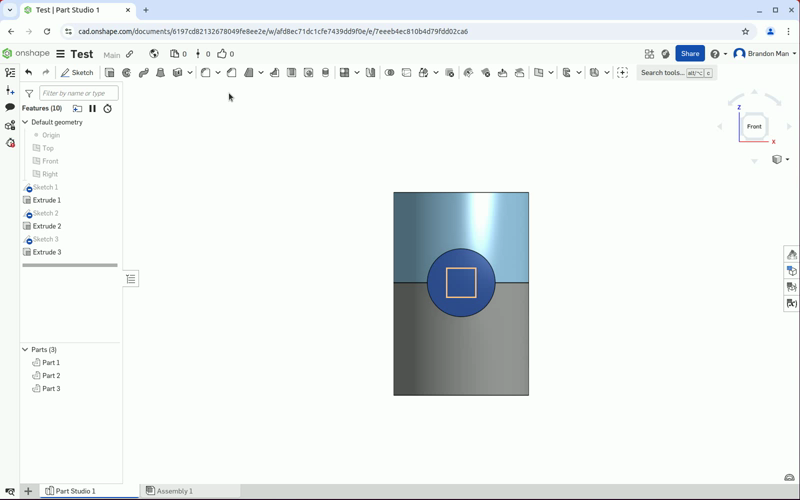
mouse_move(73, 352)
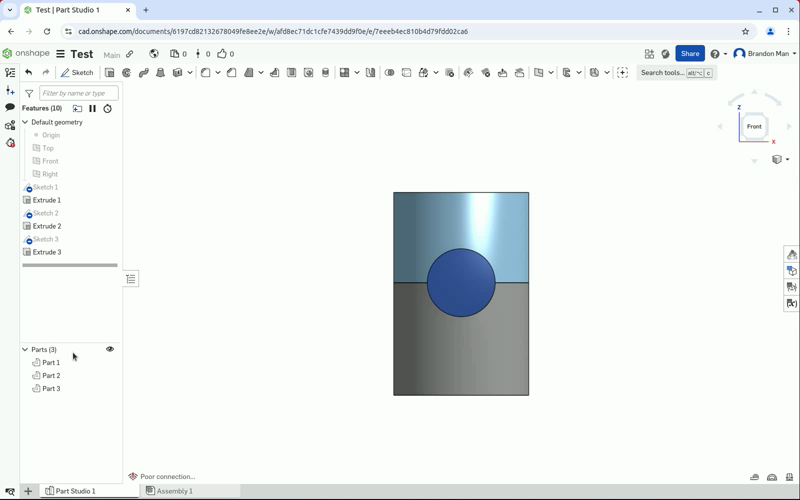
key(y)
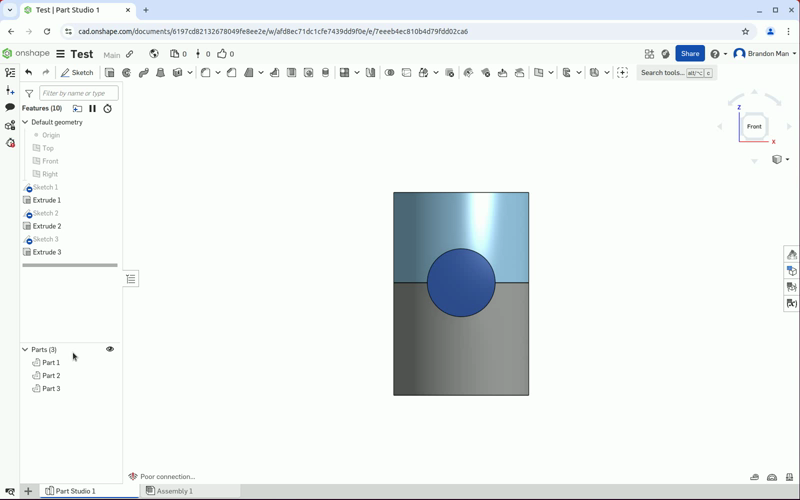
key(shift+p)
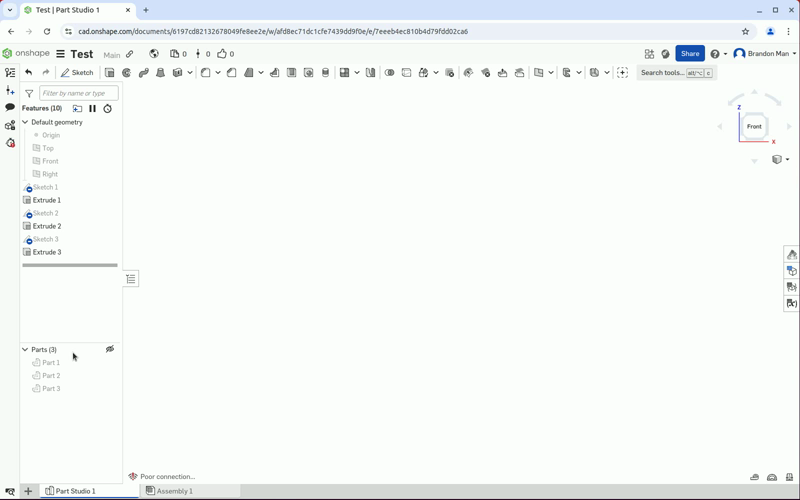
key(space)
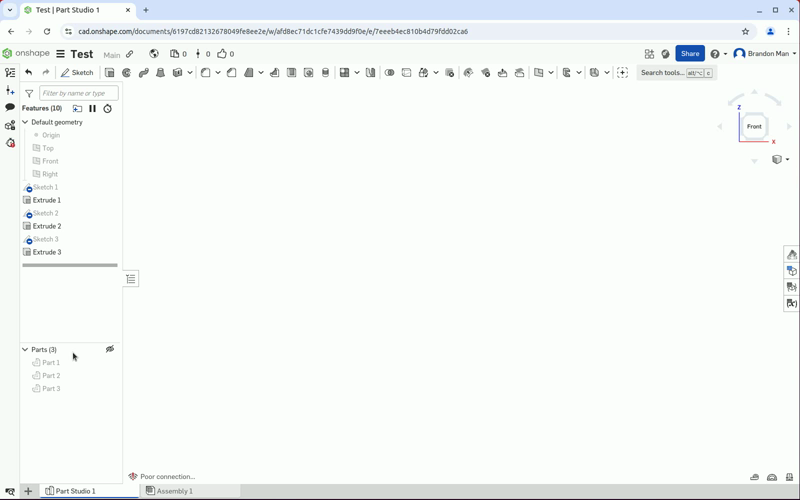
key_down(shift)
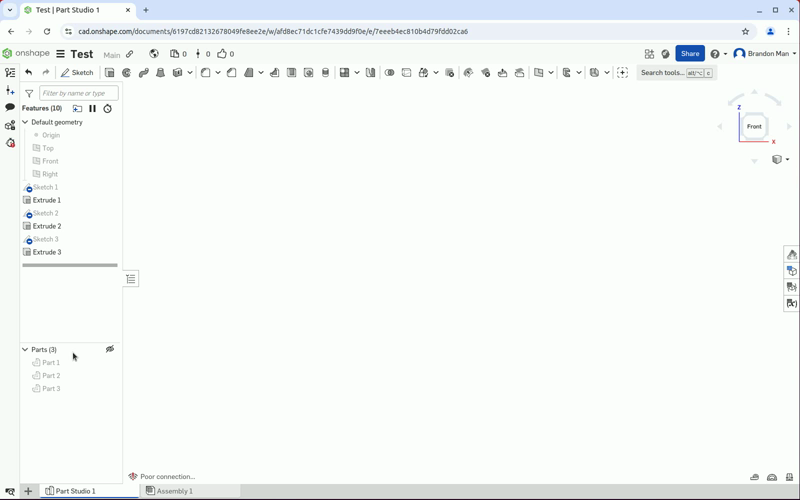
key(left)
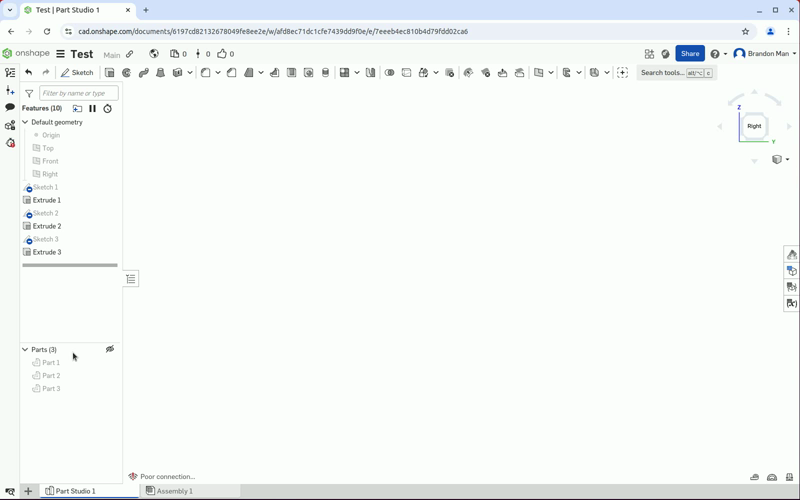
key_up(shift)
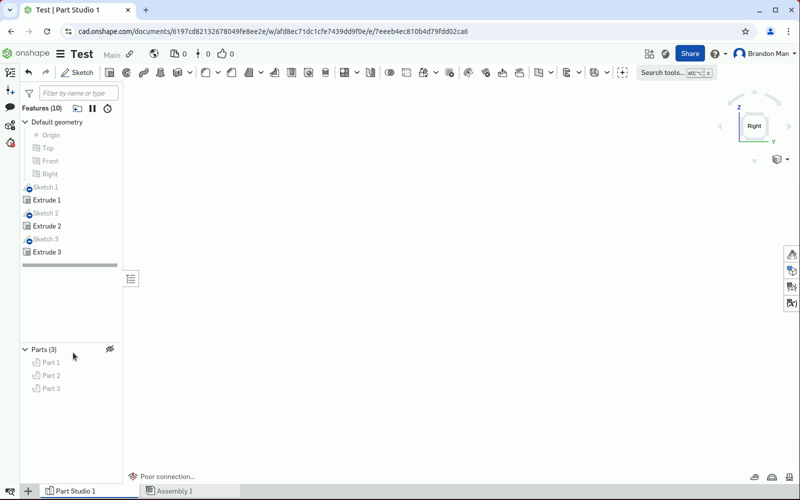
mouse_move(73, 352)
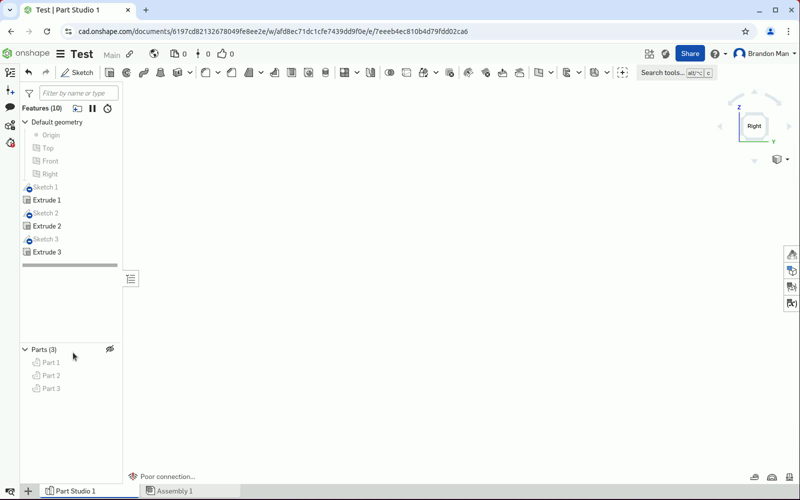
key(shift+y)
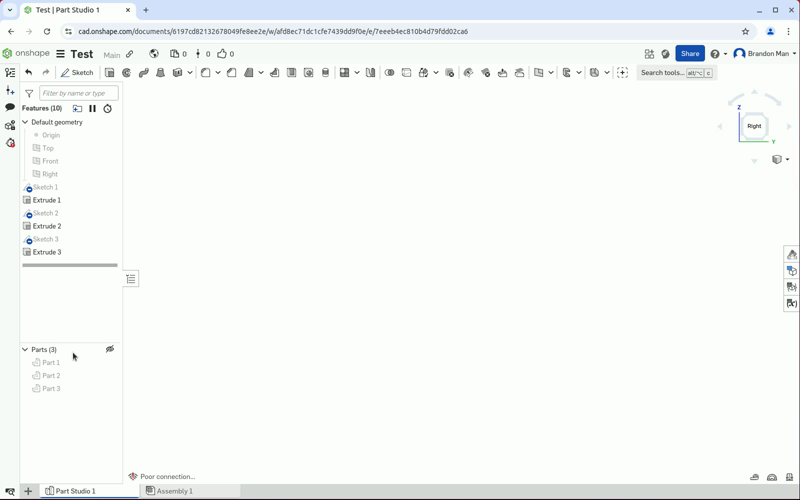
key(shift+s)
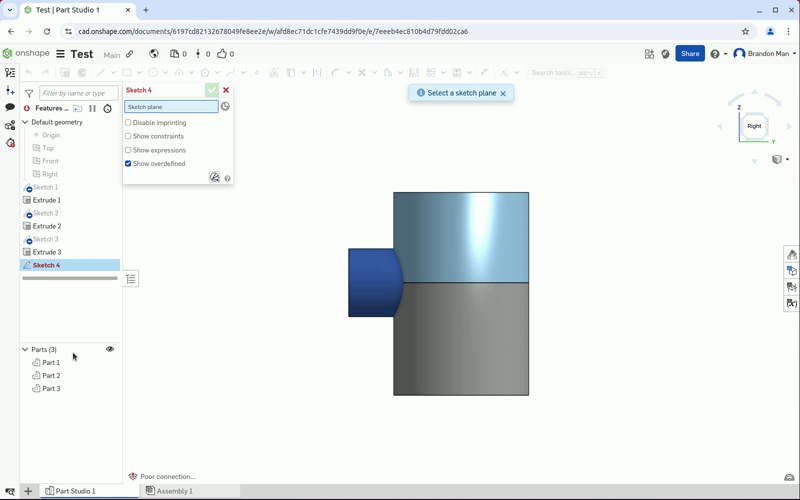
mouse_move(73, 176)
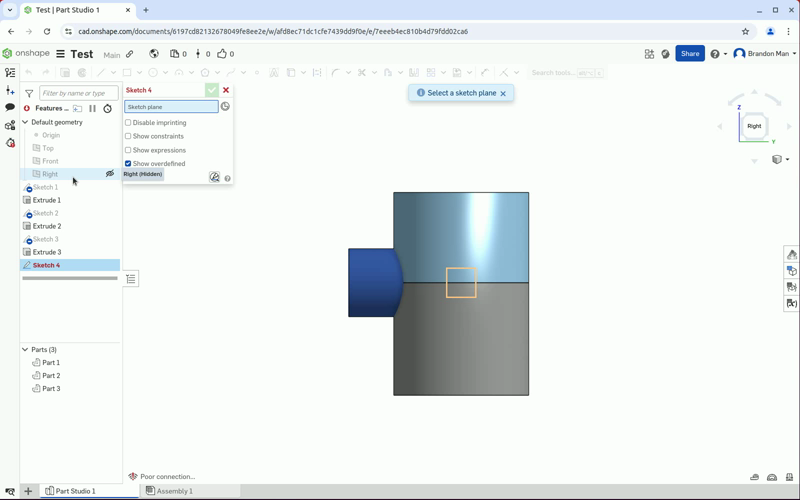
click(73, 176)
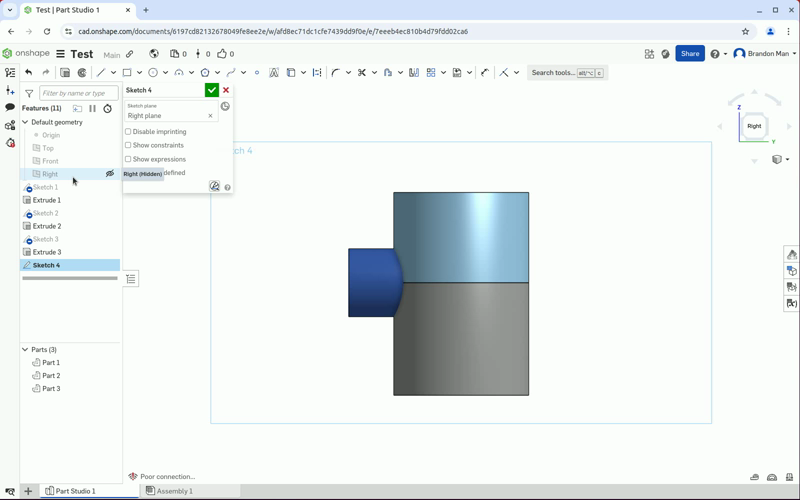
mouse_move(73, 352)
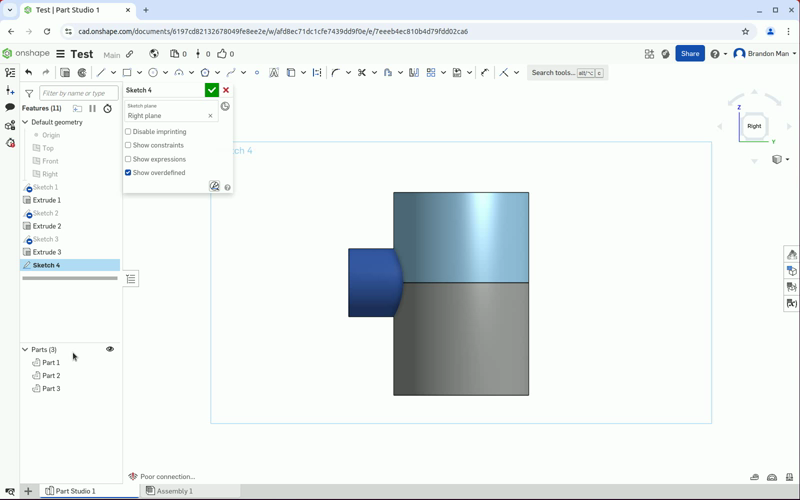
key(y)
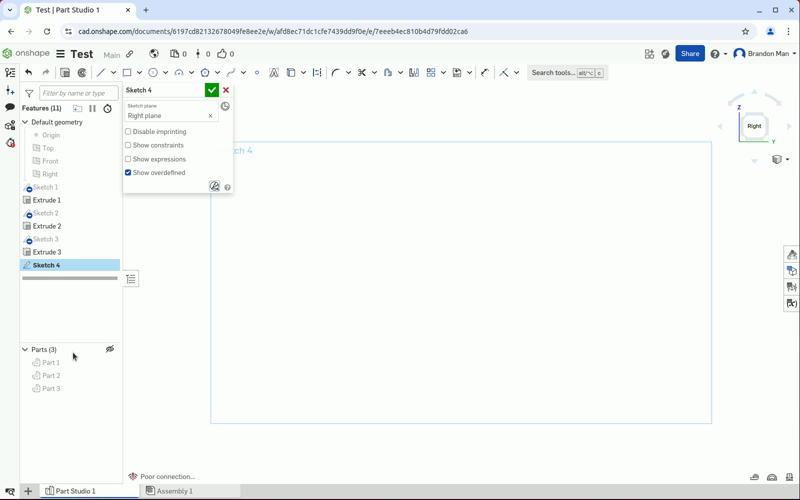
key(c)
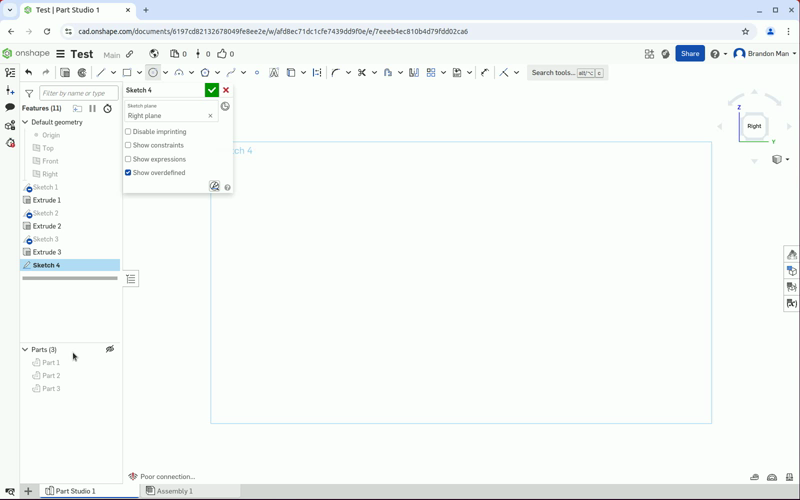
key_down(shift)
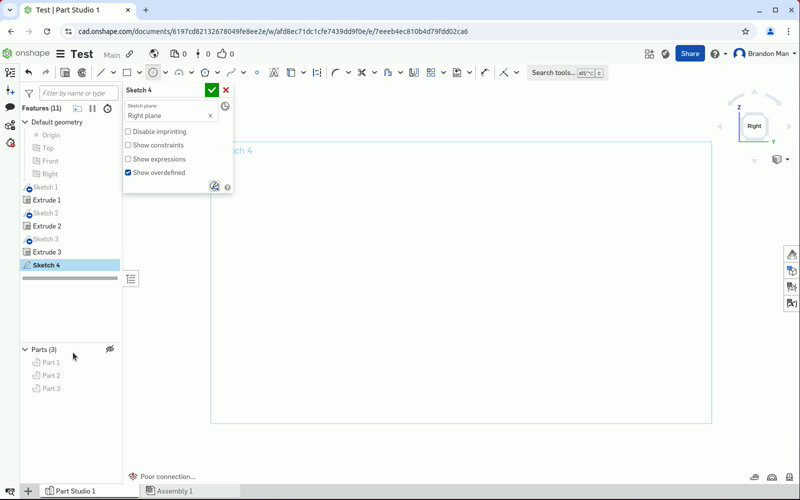
mouse_move(461, 282)
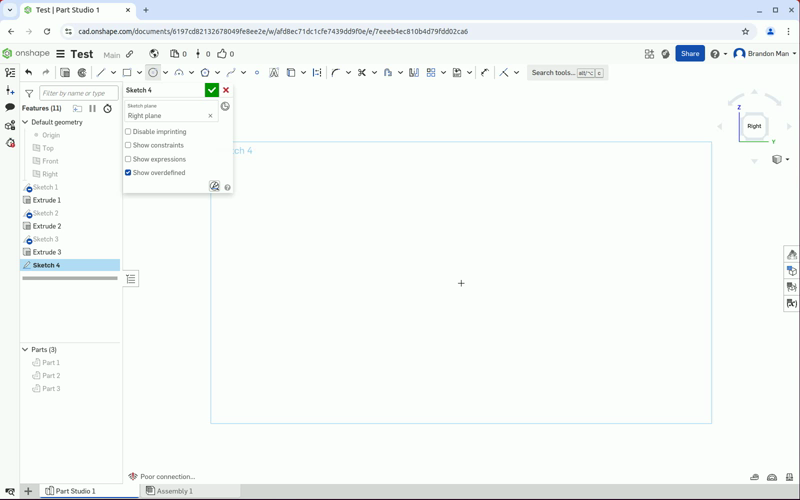
click(461, 282)
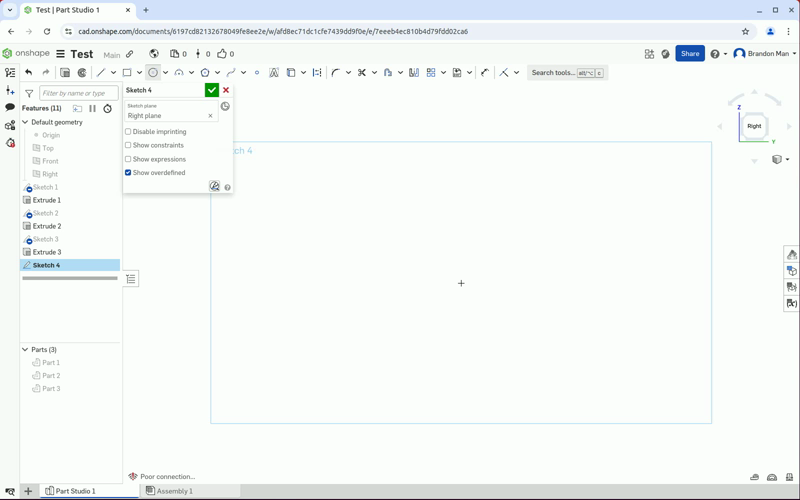
key_up(shift)
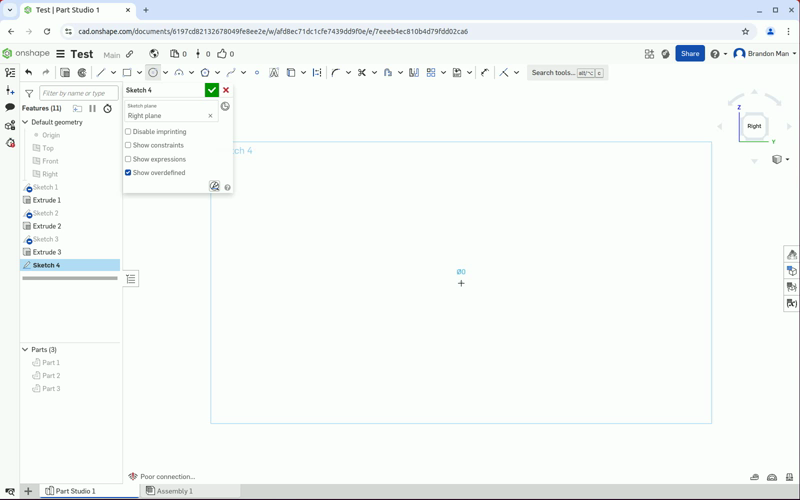
mouse_move(528, 282)
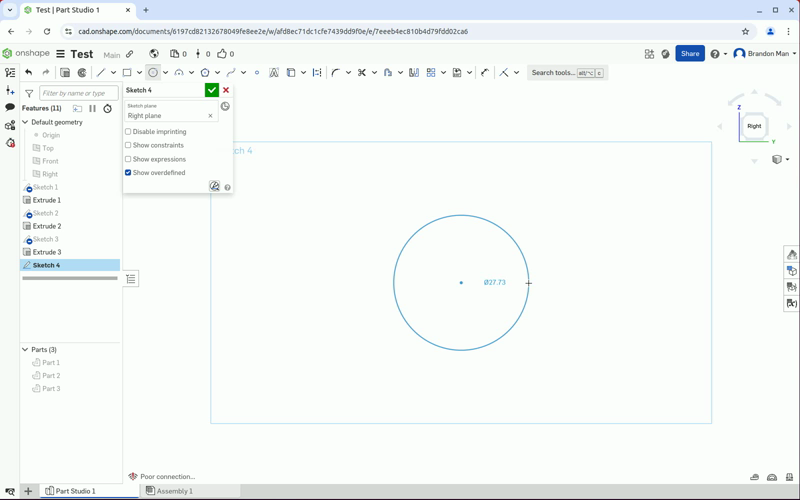
click(528, 282)
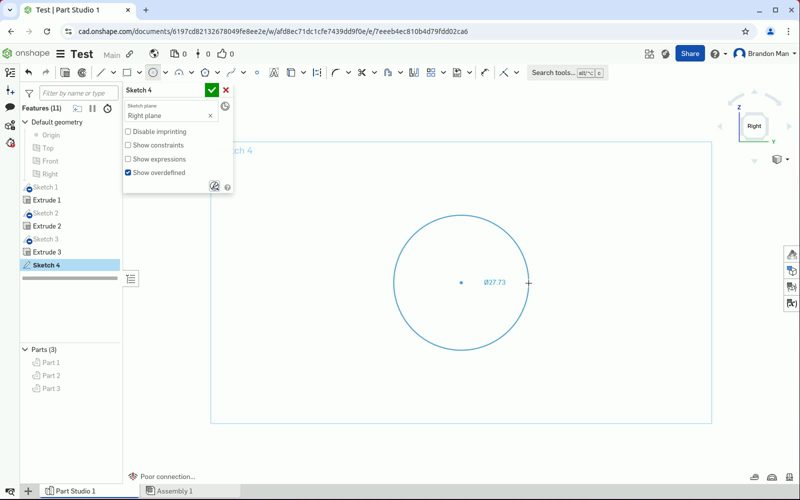
key(esc)
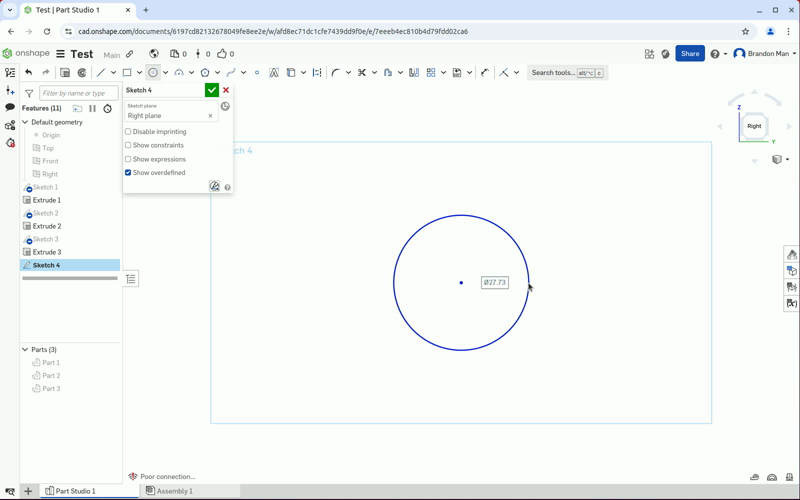
mouse_move(456, 310)
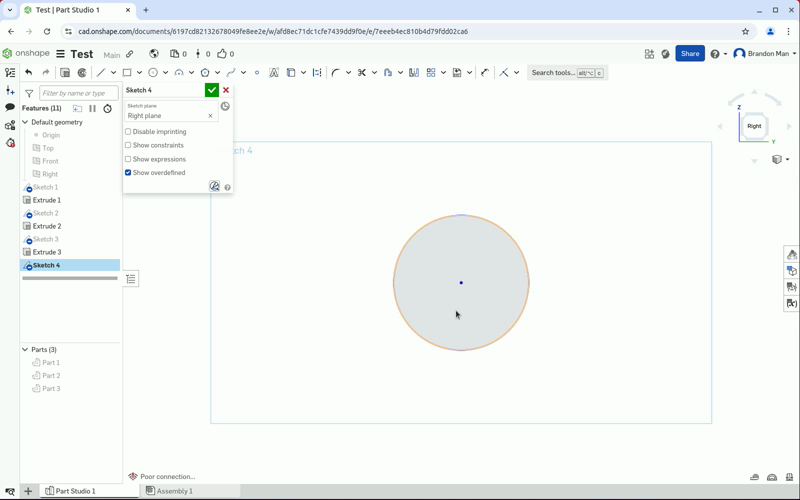
click(456, 310)
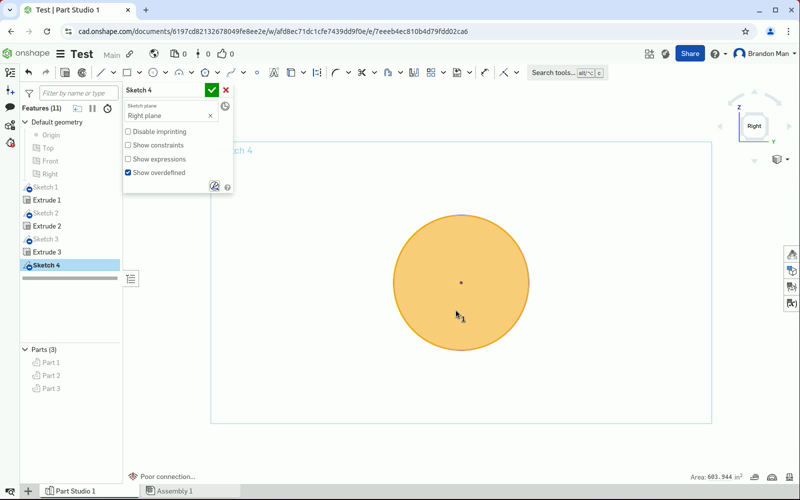
mouse_move(73, 352)
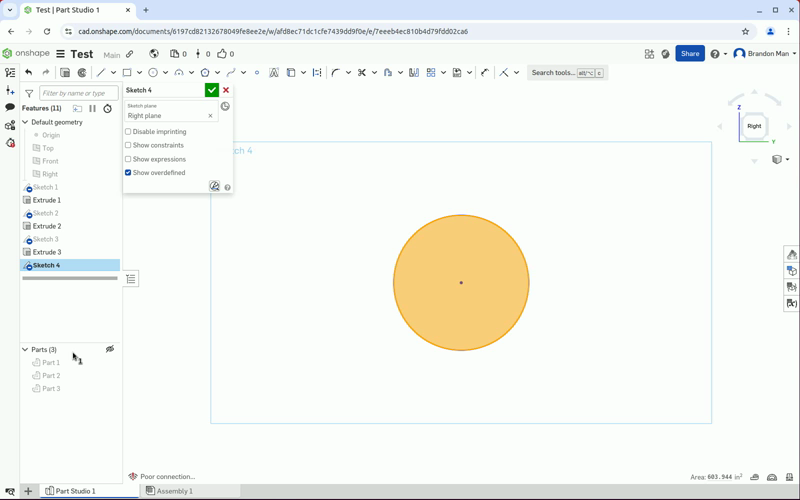
key(shift+y)
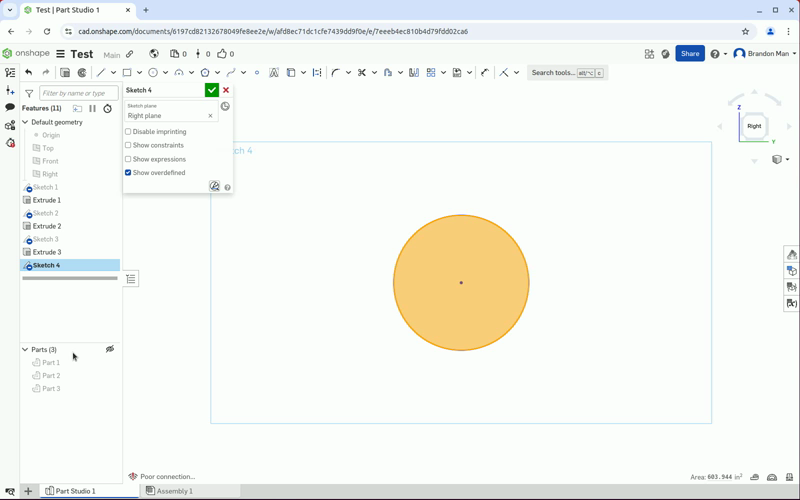
key(shift+e)
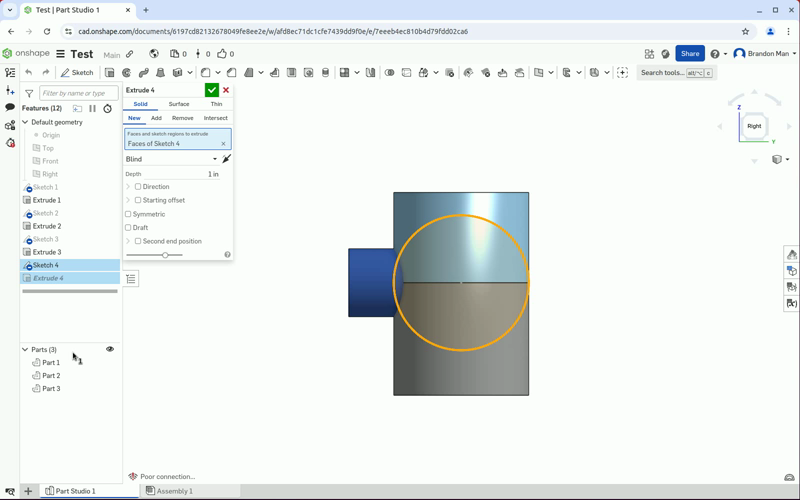
mouse_move(143, 106)
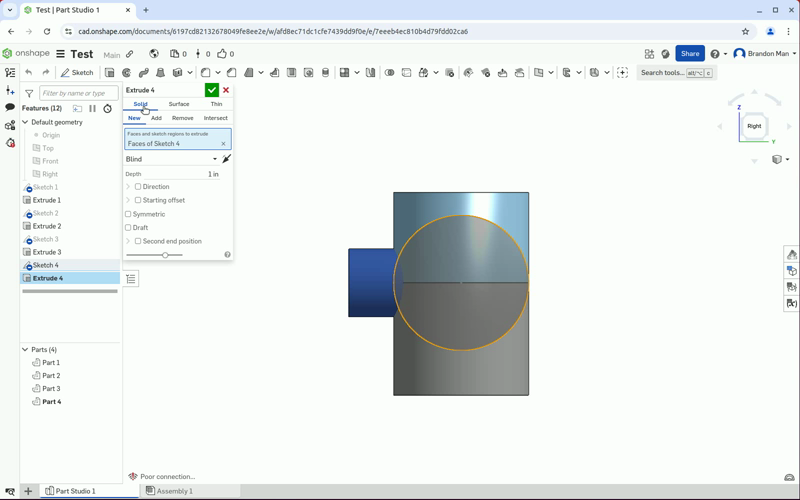
click(143, 106)
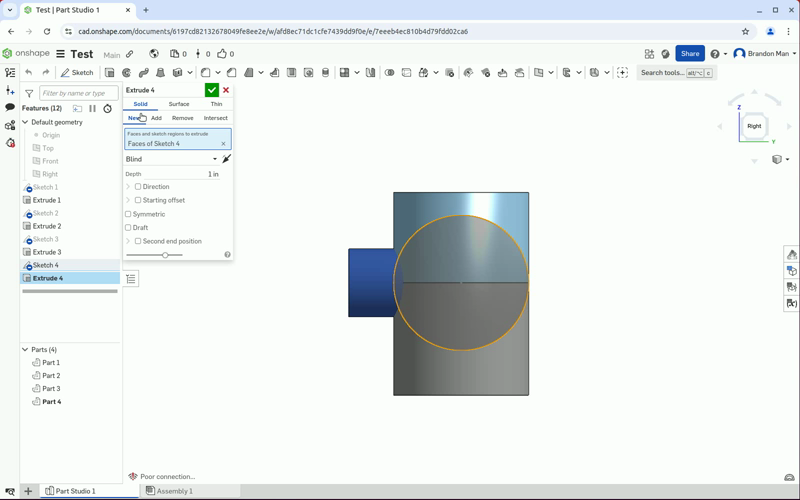
mouse_move(137, 120)
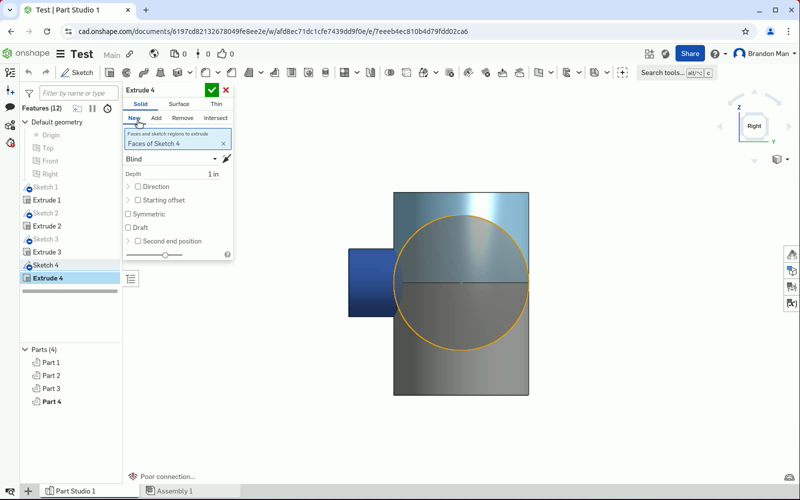
click(137, 120)
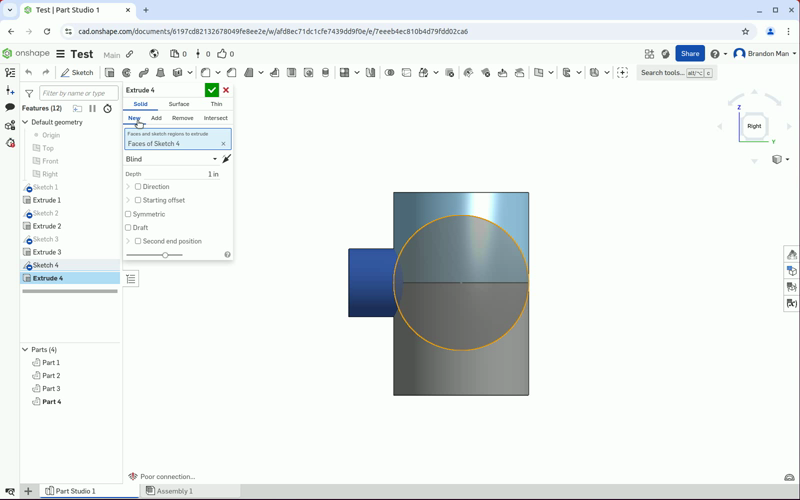
key(tab, 4)
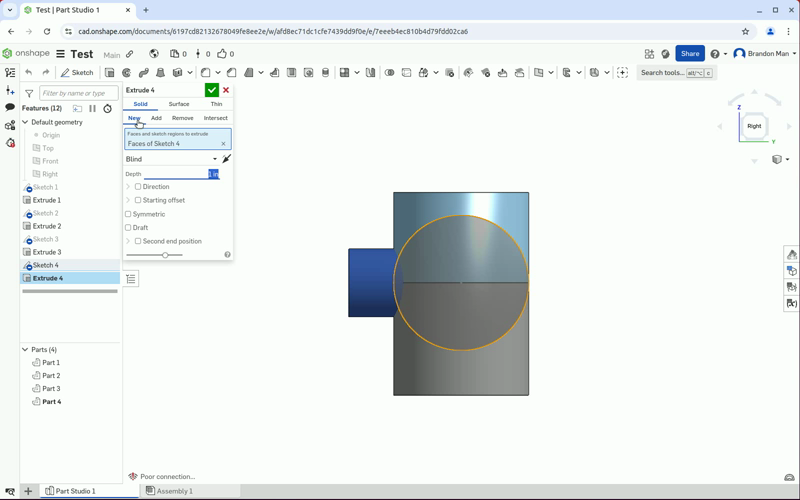
text(23.108)
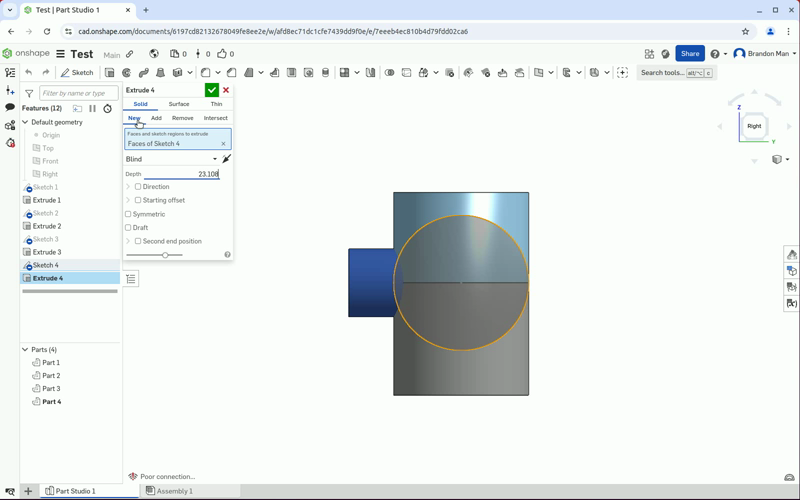
key(enter)
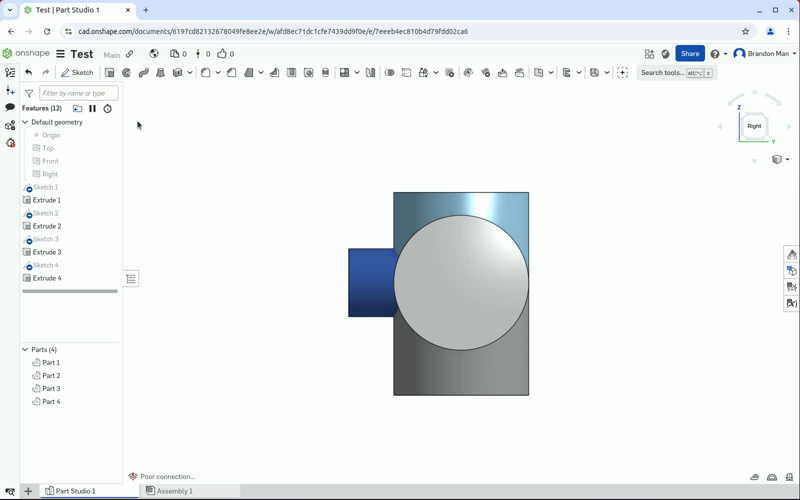
key(shift+h)
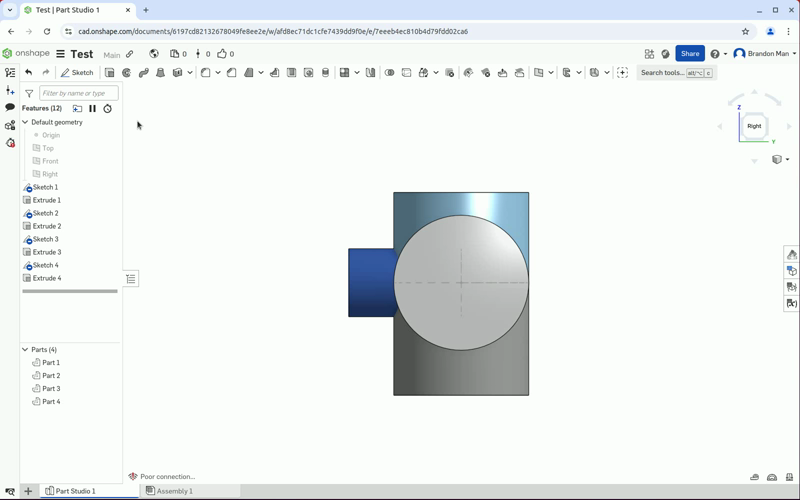
key(shift+h)
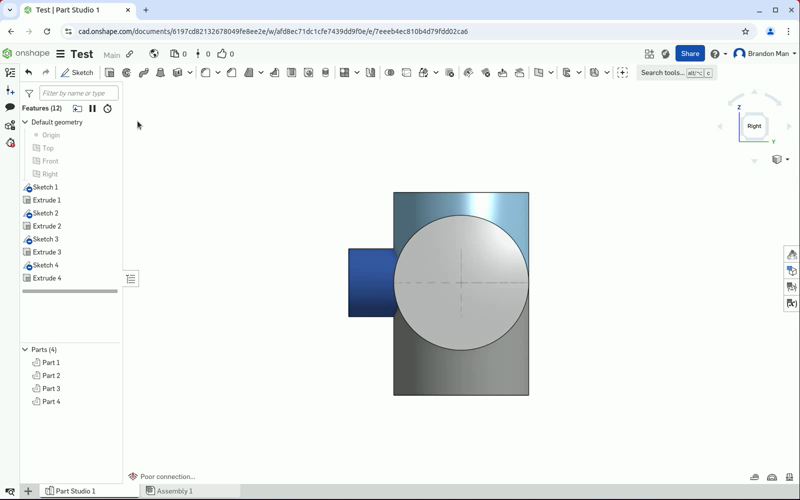
key(shift+7)
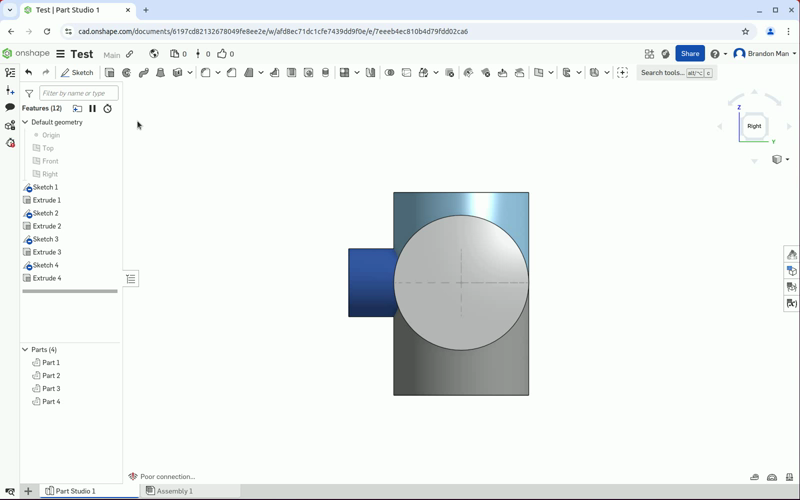
key(right, 2)
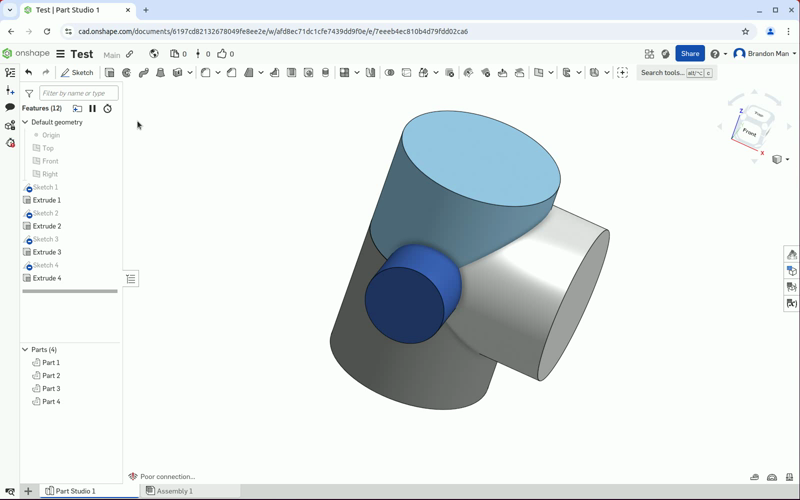
key(down, 2)
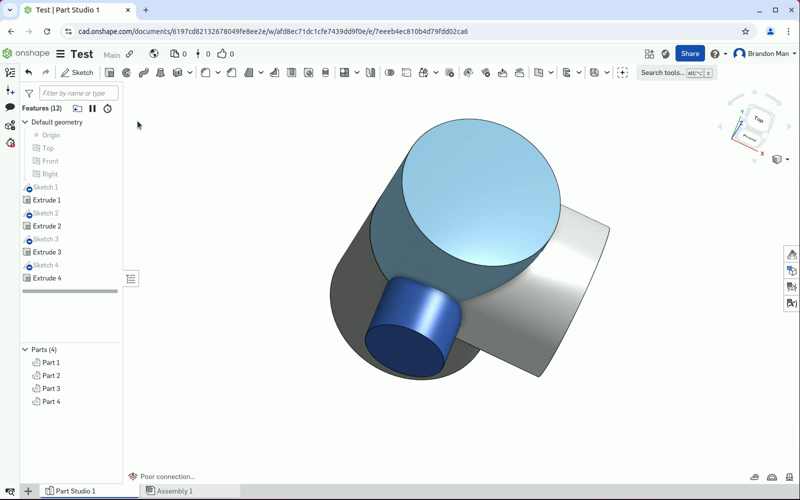
key(up, 2)
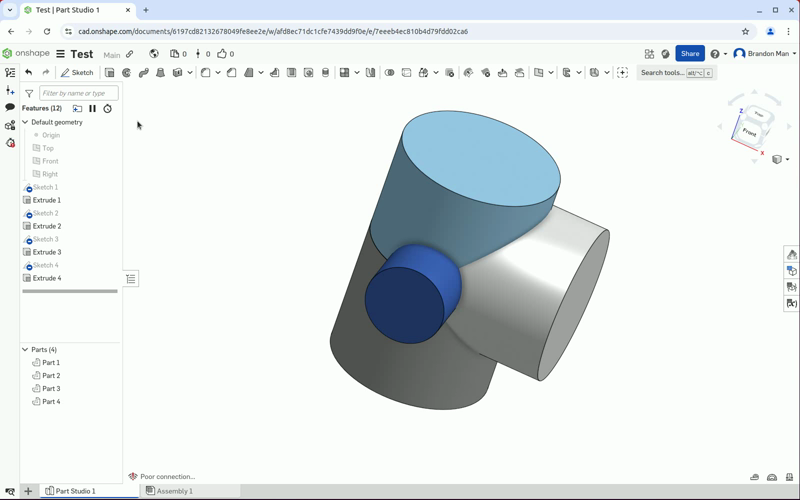
key(left, 2)
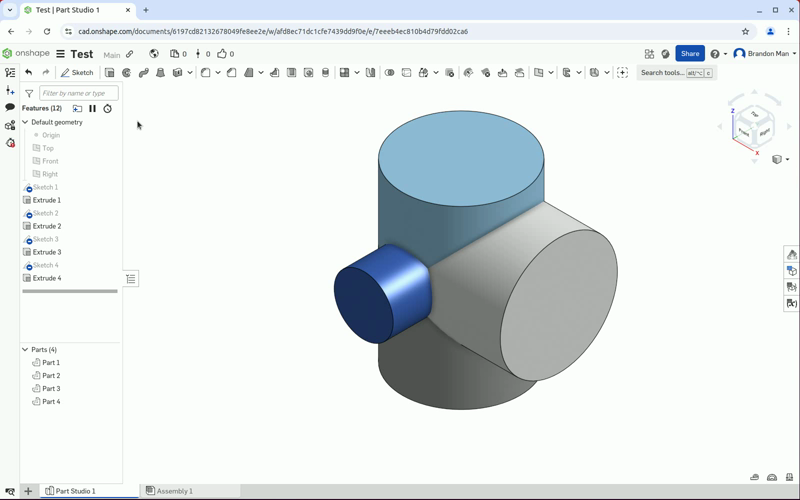
mouse_move(73, 189)
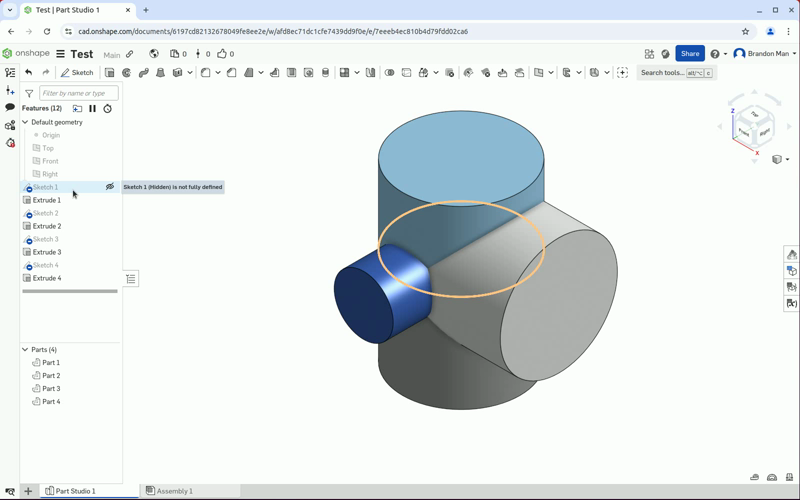
click(73, 189)